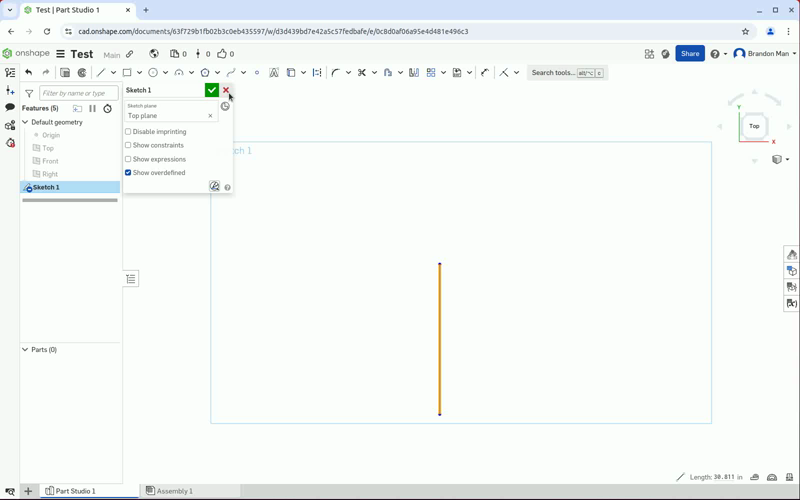
key(shift+h)
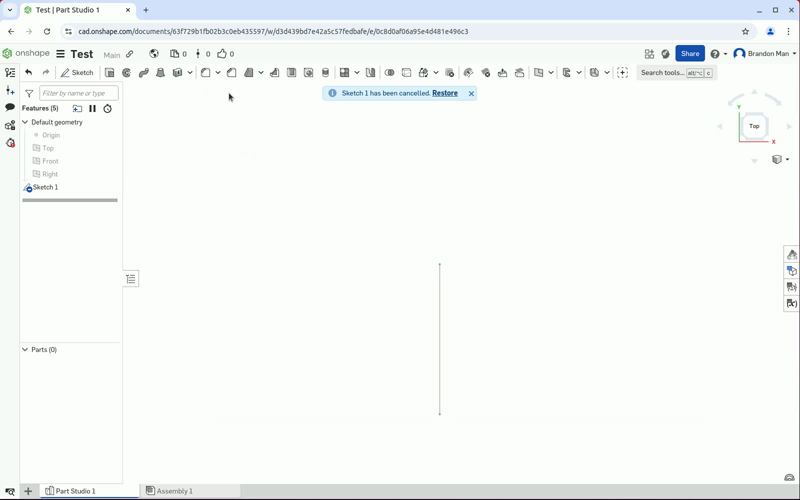
key(shift+s)
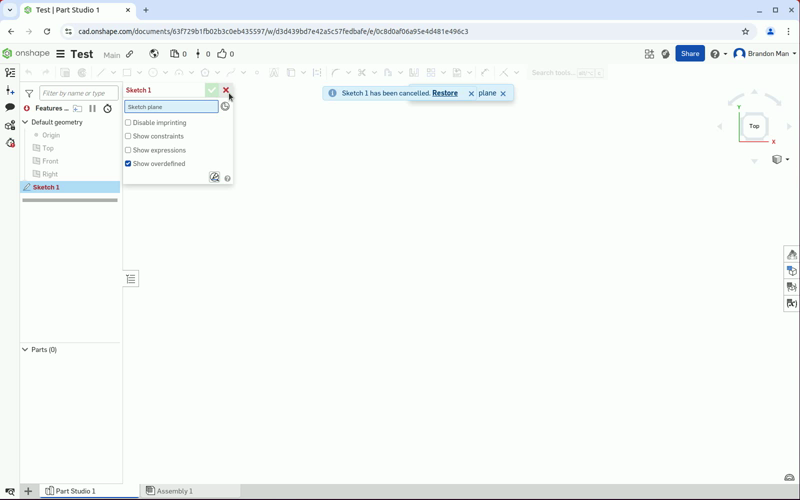
mouse_move(73, 150)
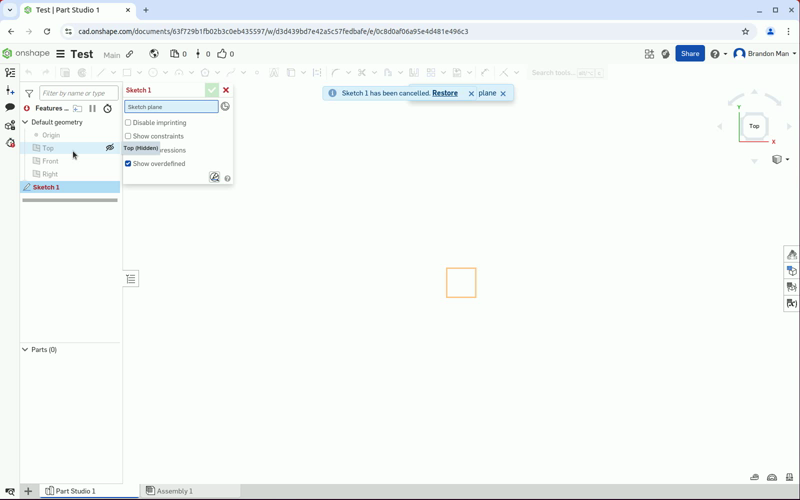
click(73, 150)
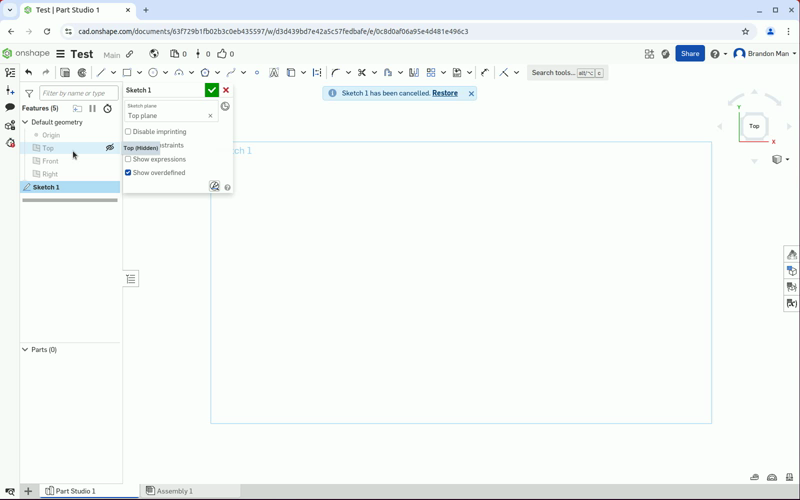
mouse_move(73, 352)
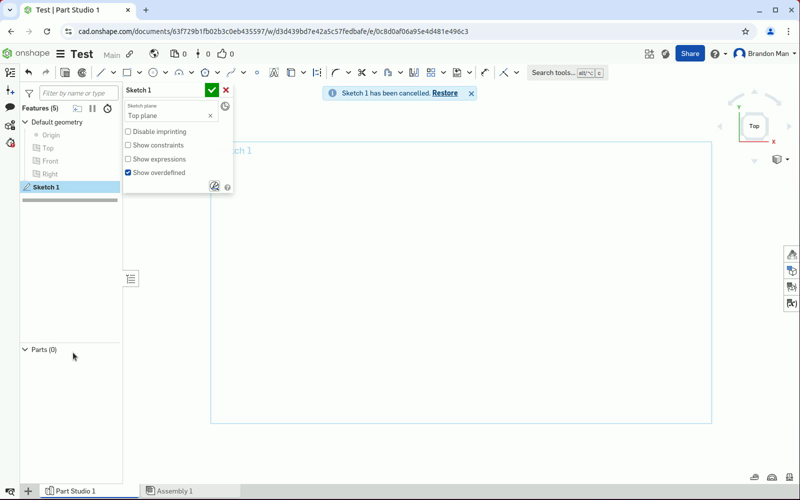
key(y)
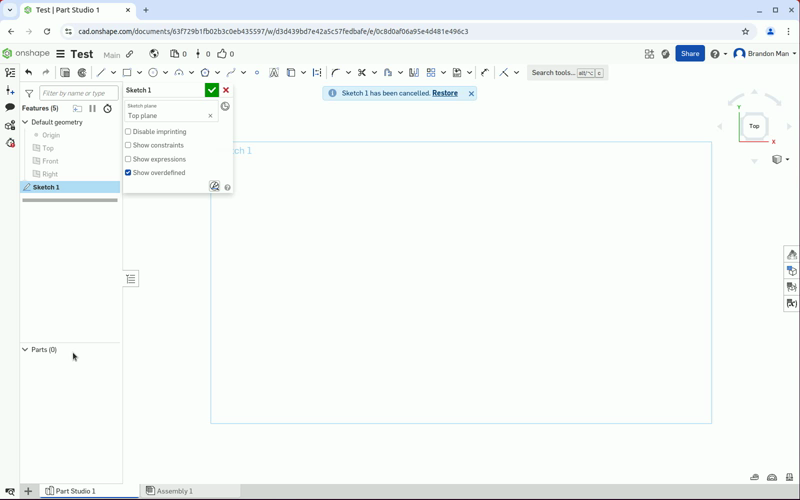
key(l)
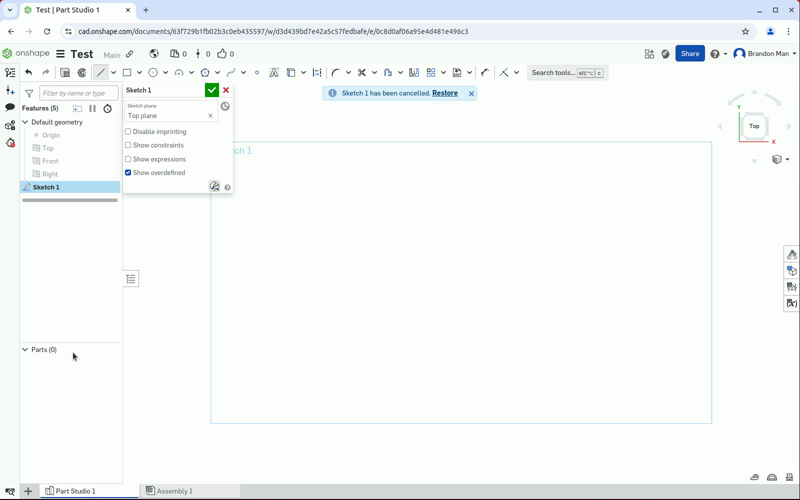
key_down(shift)
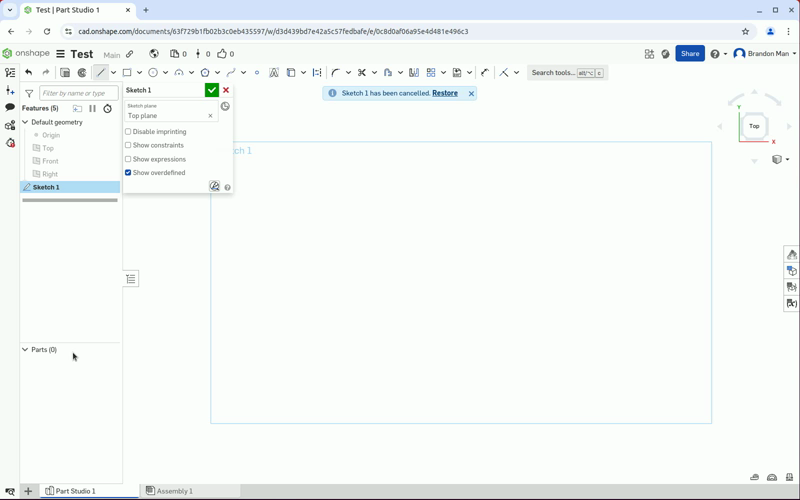
mouse_move(399, 352)
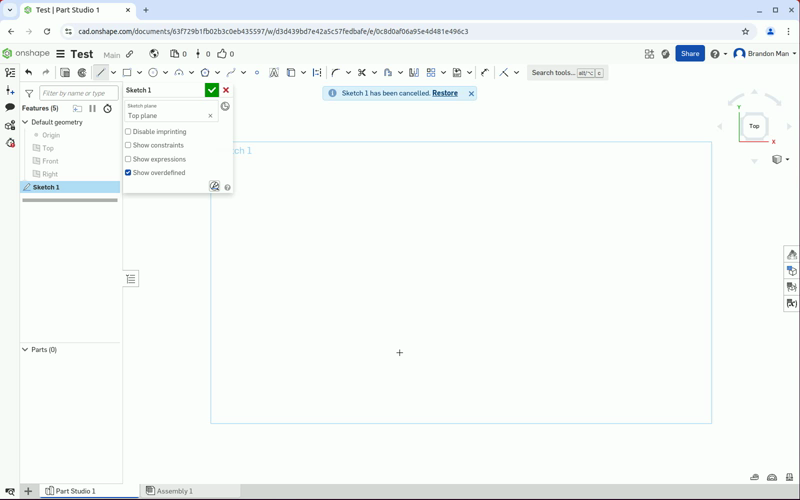
click(399, 352)
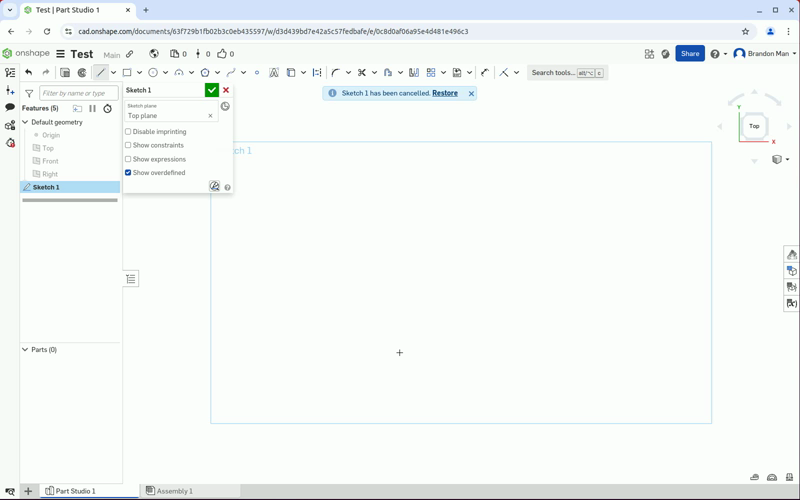
key_up(shift)
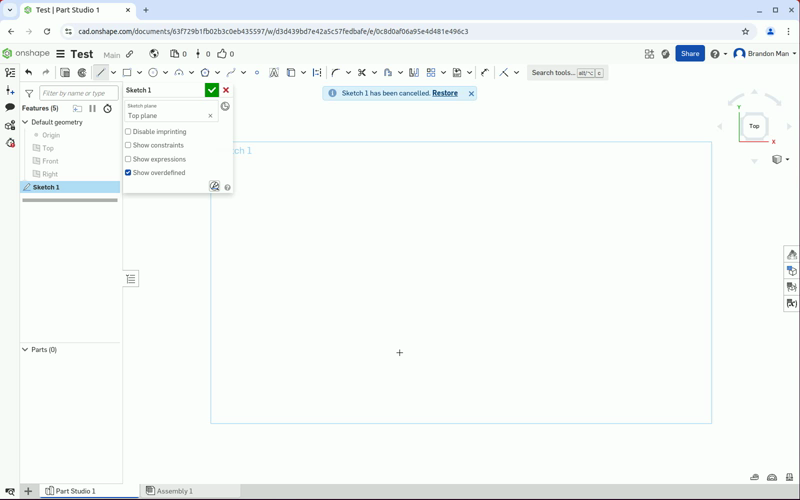
key_down(shift)
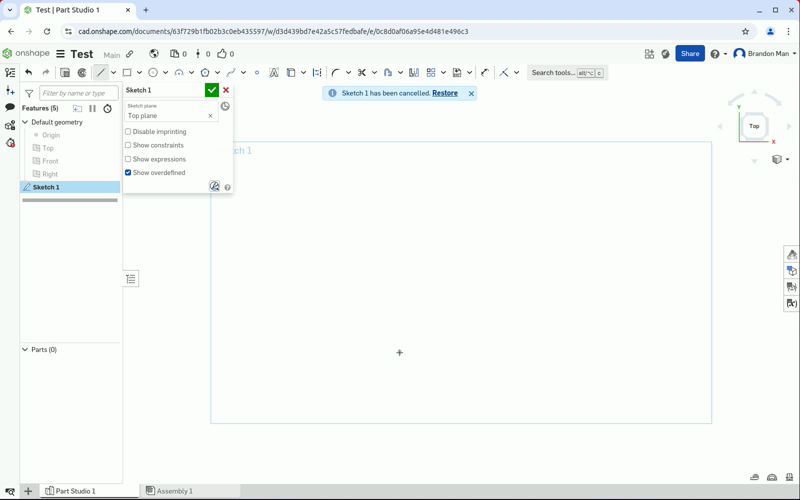
mouse_move(572, 352)
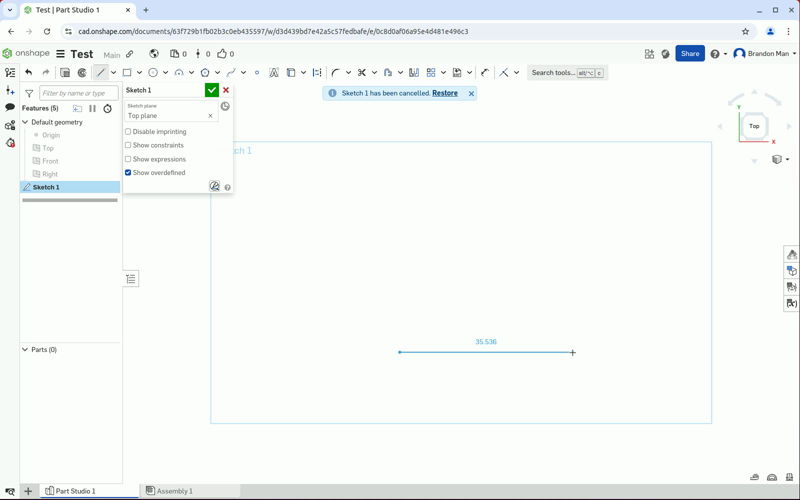
click(572, 352)
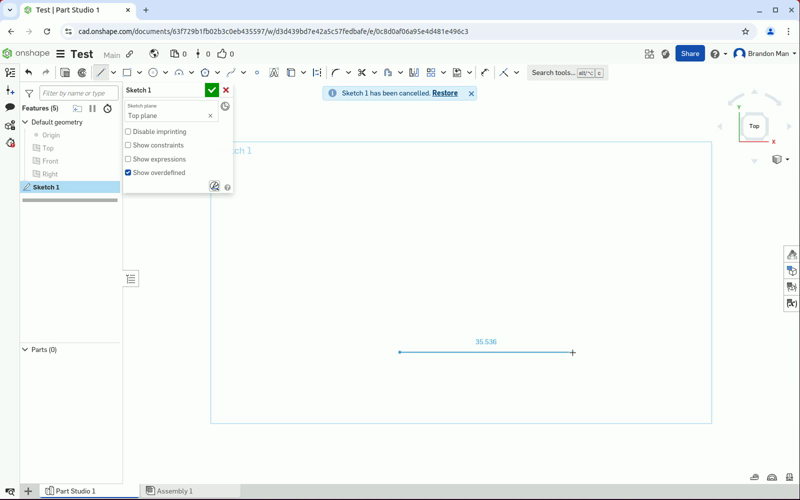
key_up(shift)
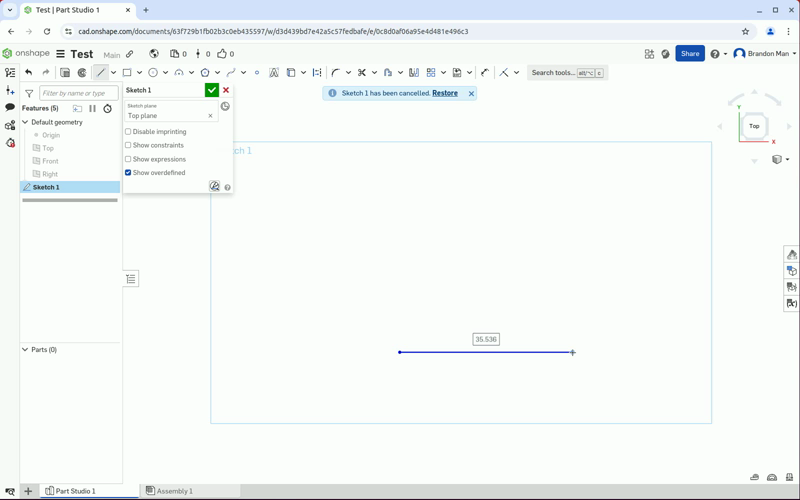
key_down(shift)
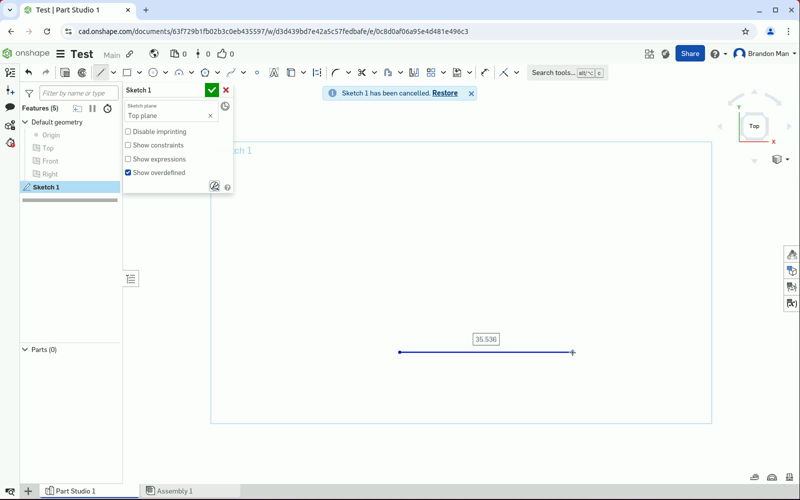
mouse_move(572, 261)
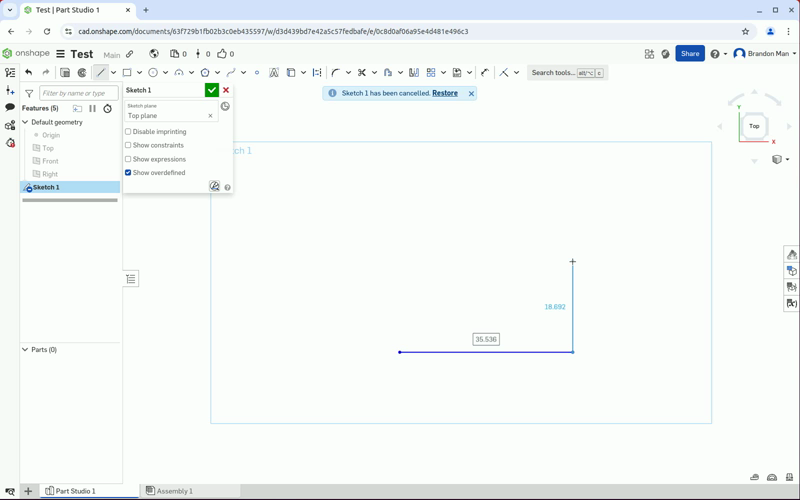
click(572, 261)
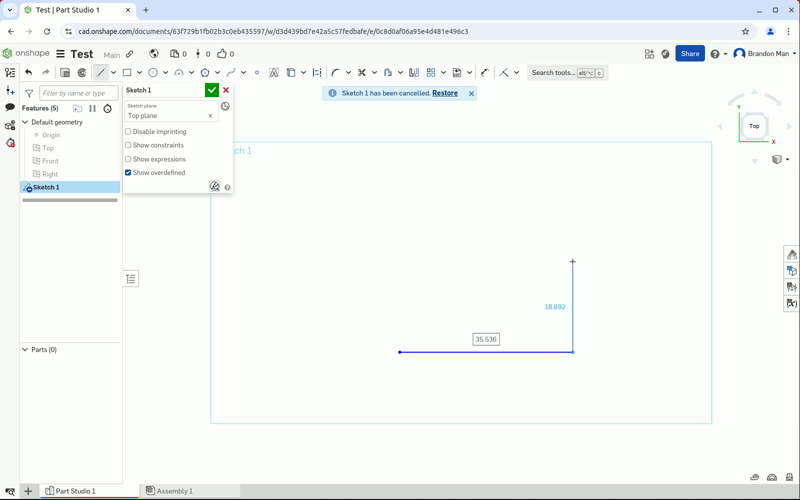
key_up(shift)
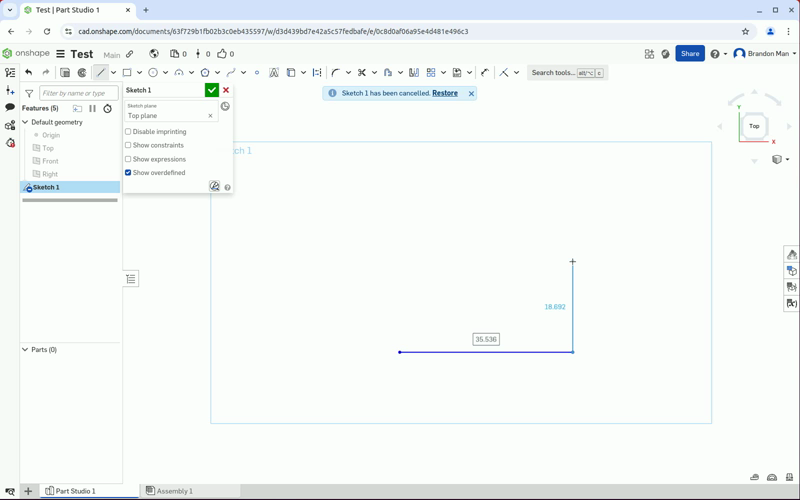
key_down(shift)
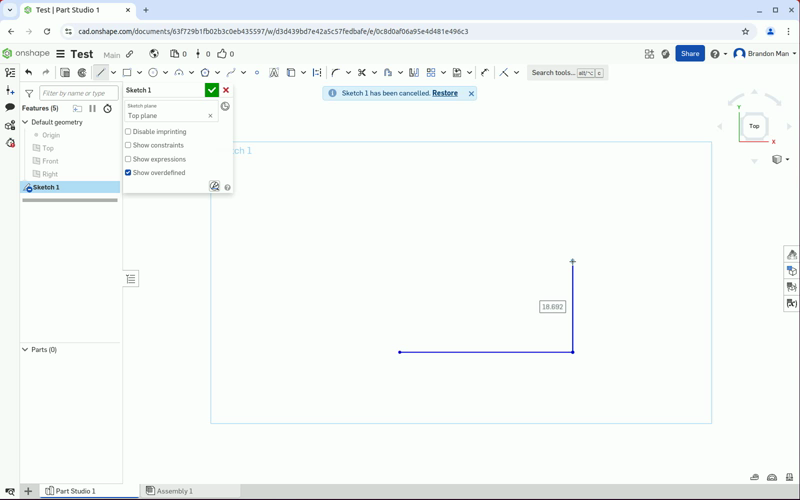
mouse_move(399, 261)
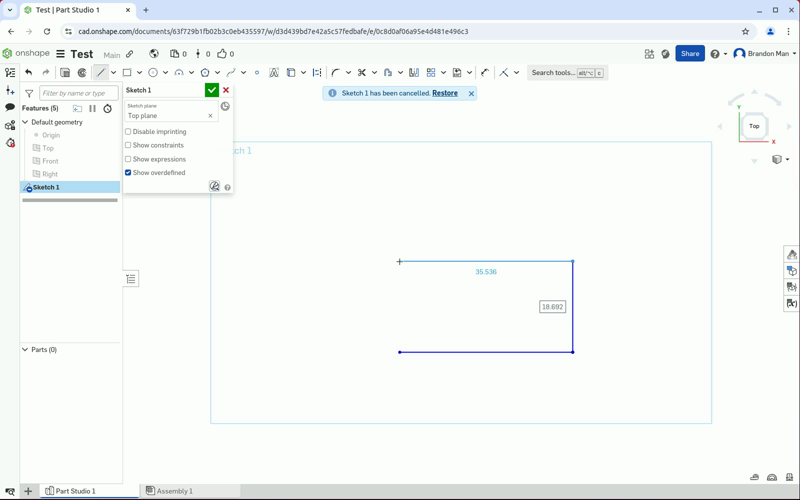
click(399, 261)
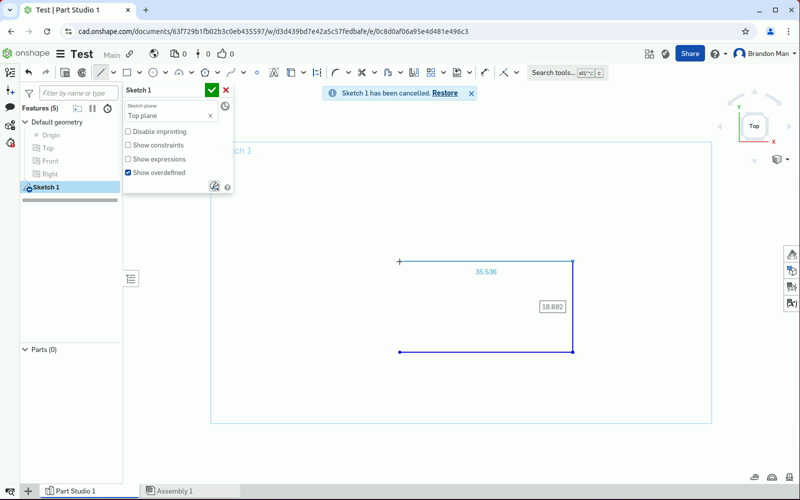
key_up(shift)
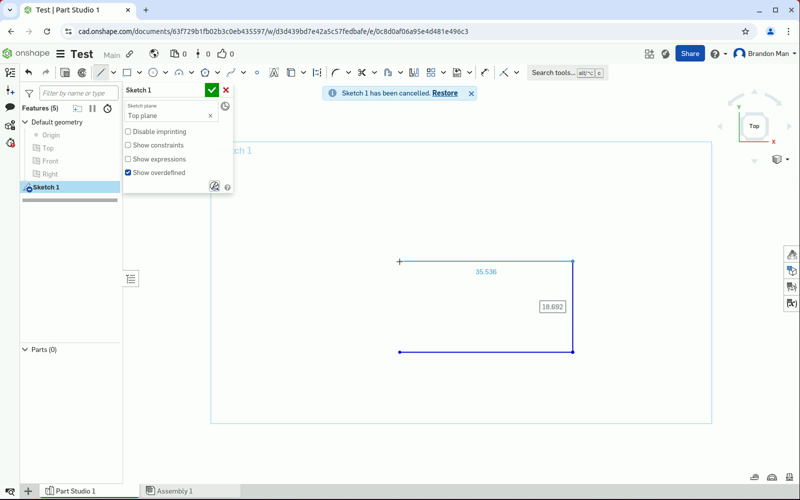
key_down(shift)
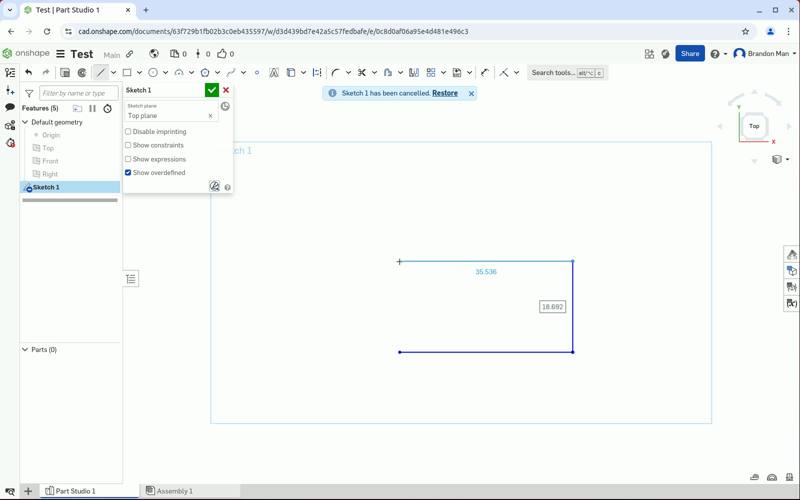
mouse_move(399, 352)
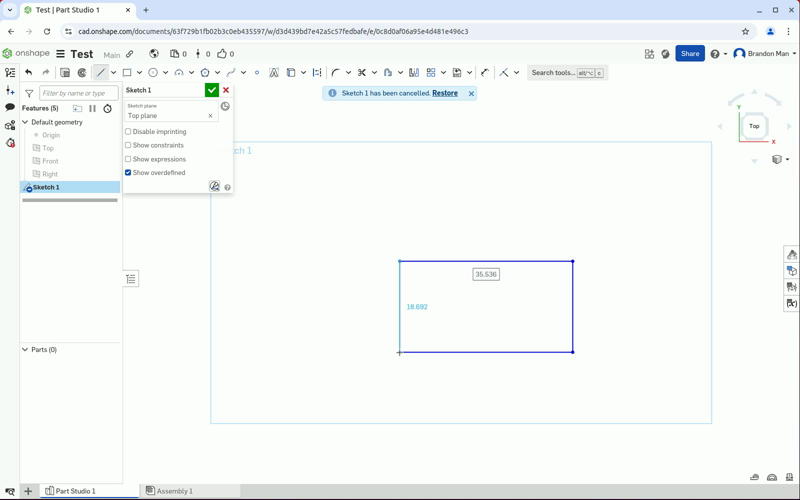
key_up(shift)
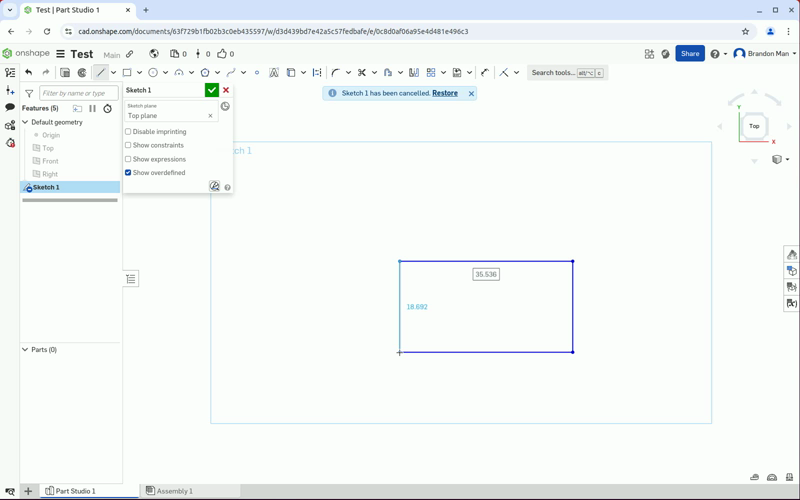
click(399, 352)
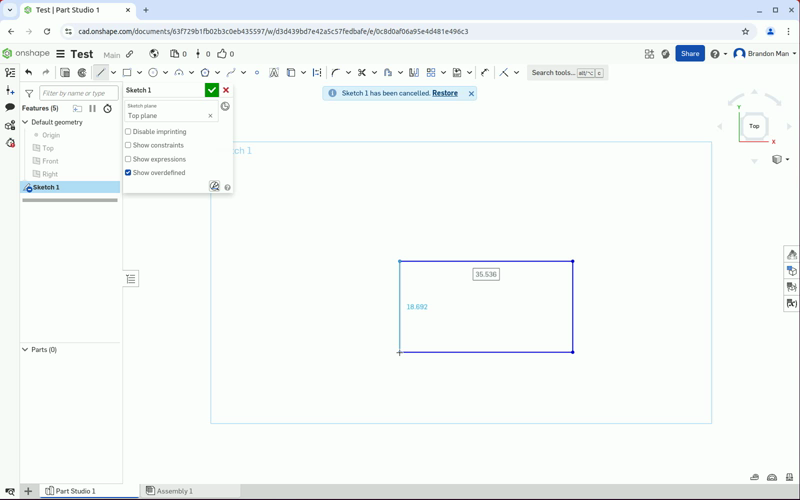
key(esc)
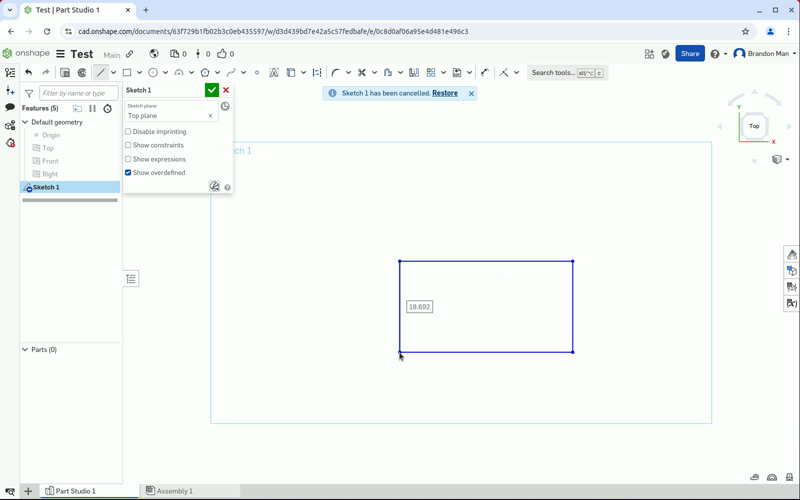
mouse_move(531, 327)
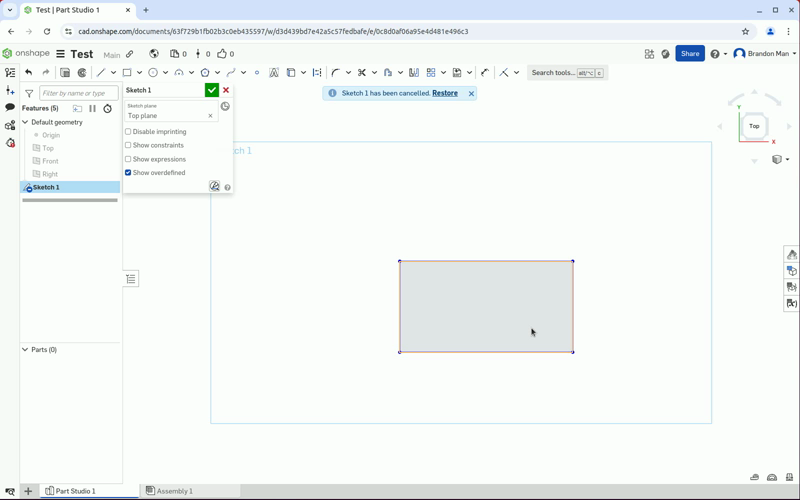
click(531, 327)
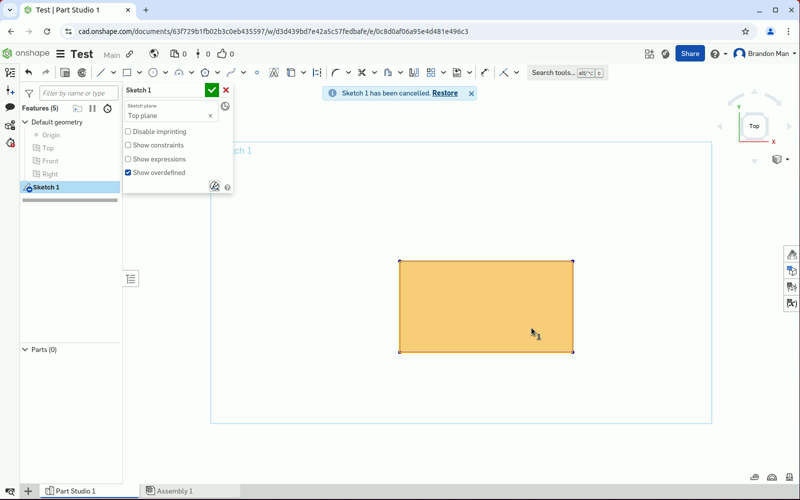
mouse_move(73, 352)
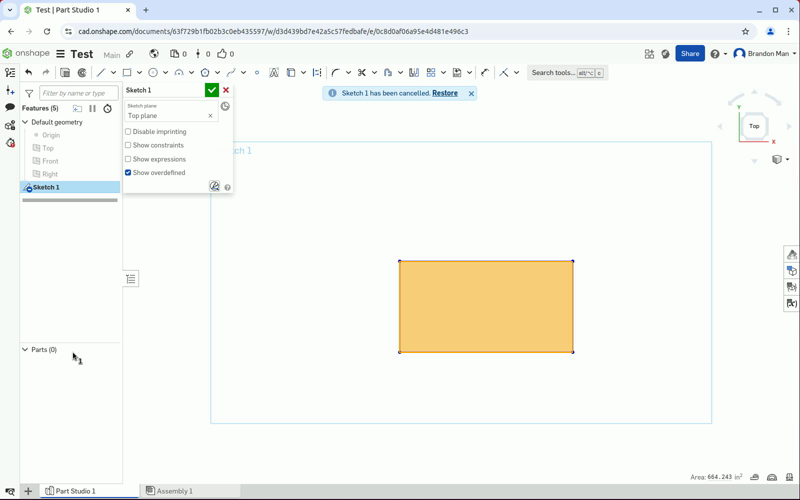
key(shift+y)
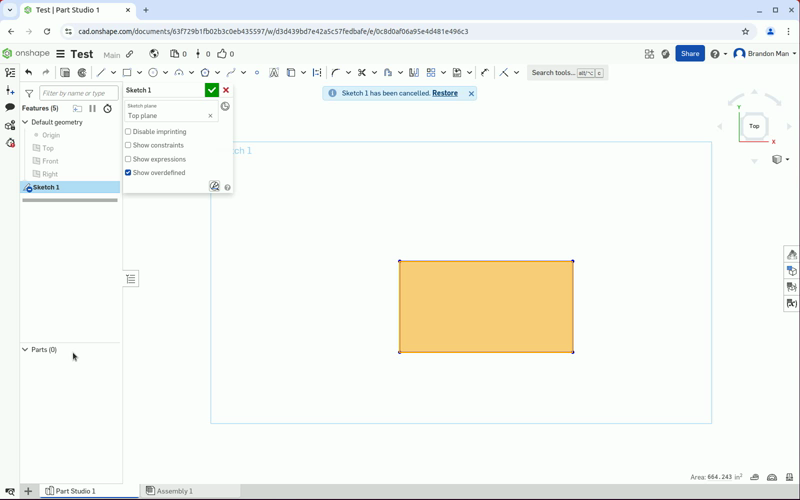
key(shift+e)
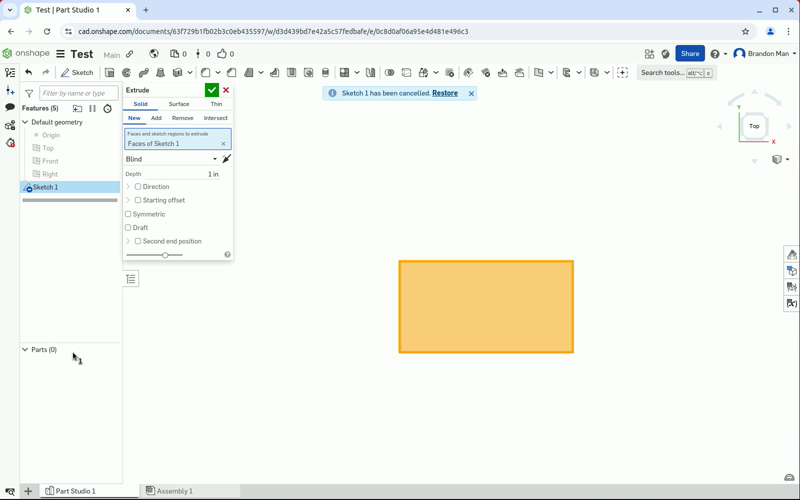
mouse_move(143, 106)
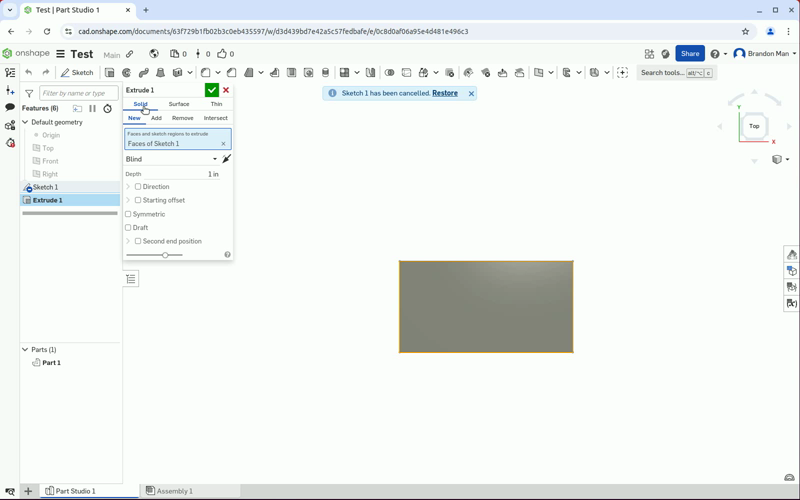
click(143, 106)
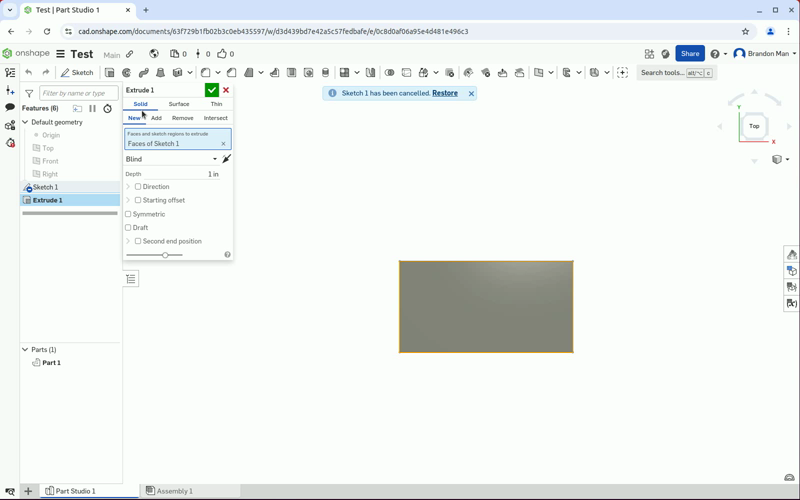
mouse_move(137, 120)
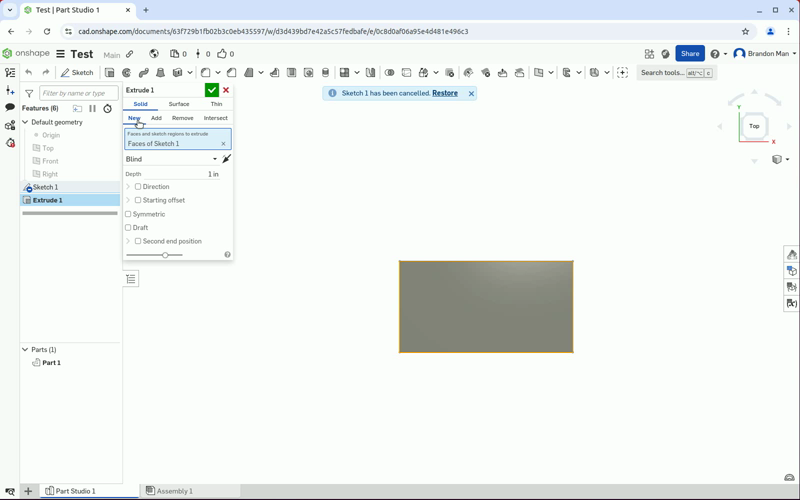
click(137, 120)
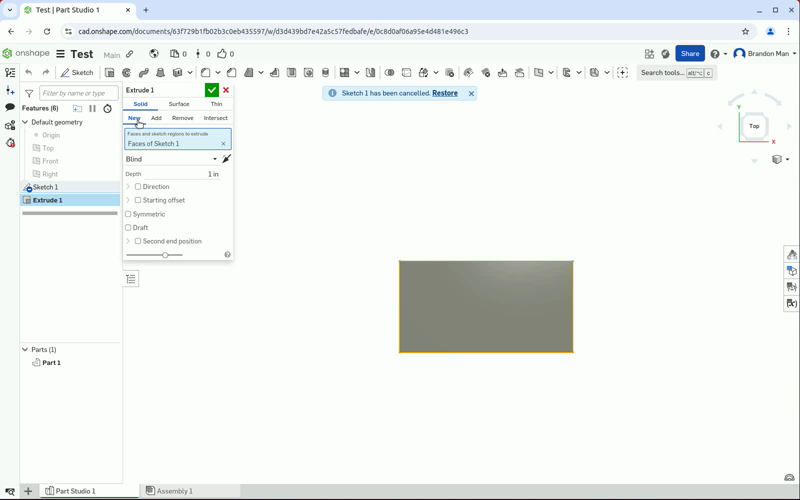
key(tab, 4)
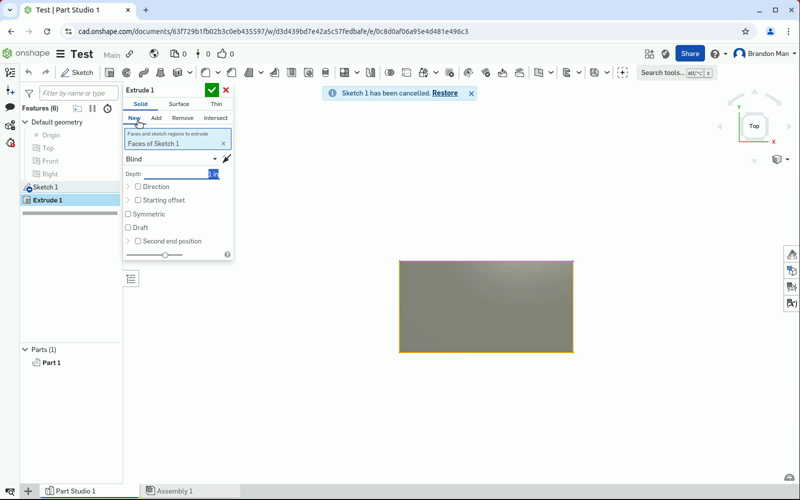
text(12.998)
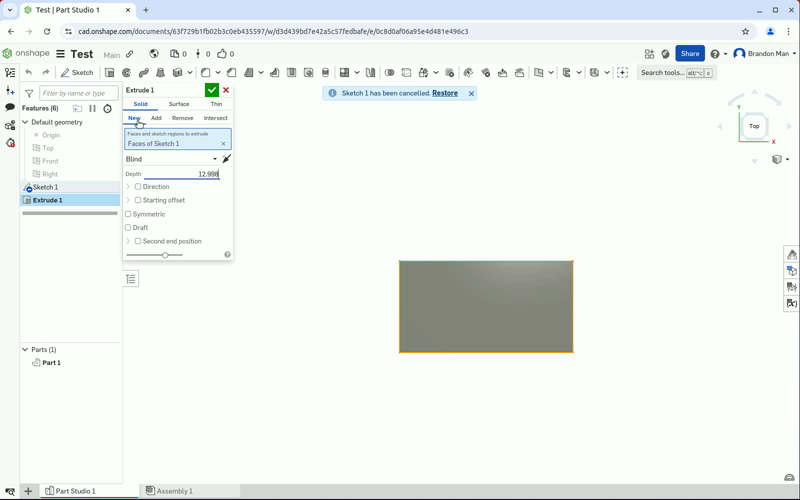
key(enter)
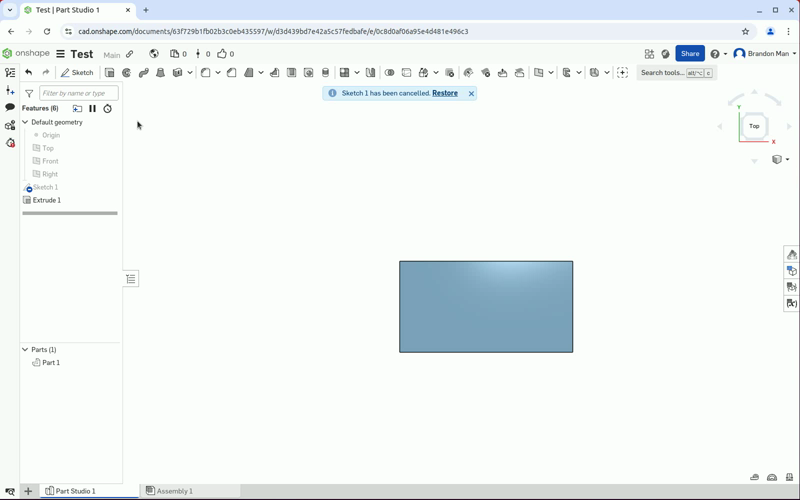
key(shift+h)
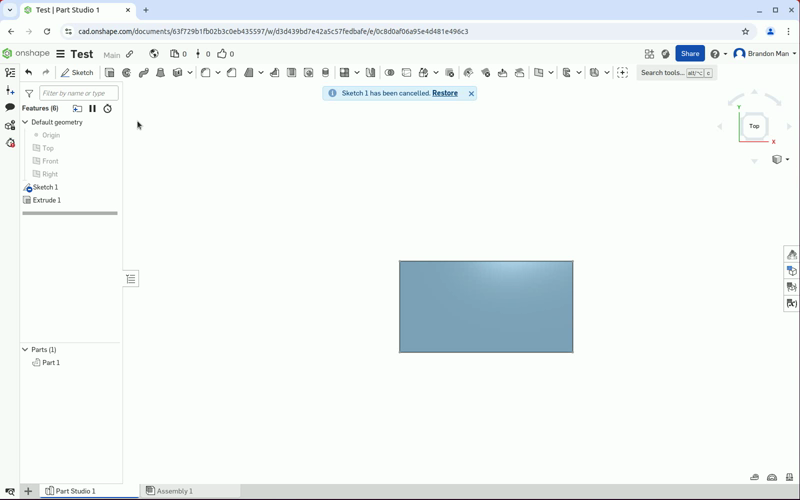
key(shift+h)
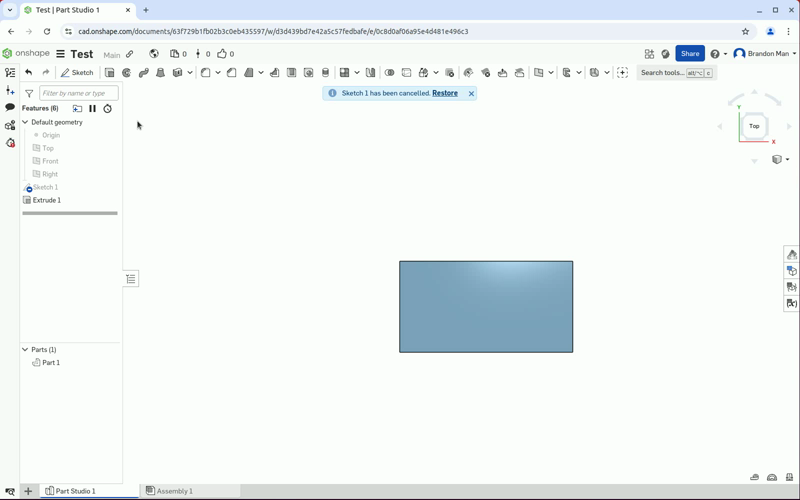
mouse_move(73, 189)
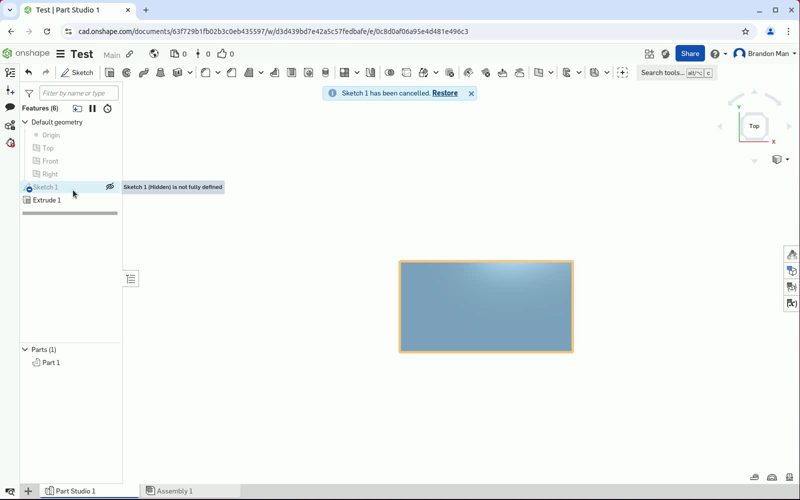
click(73, 189)
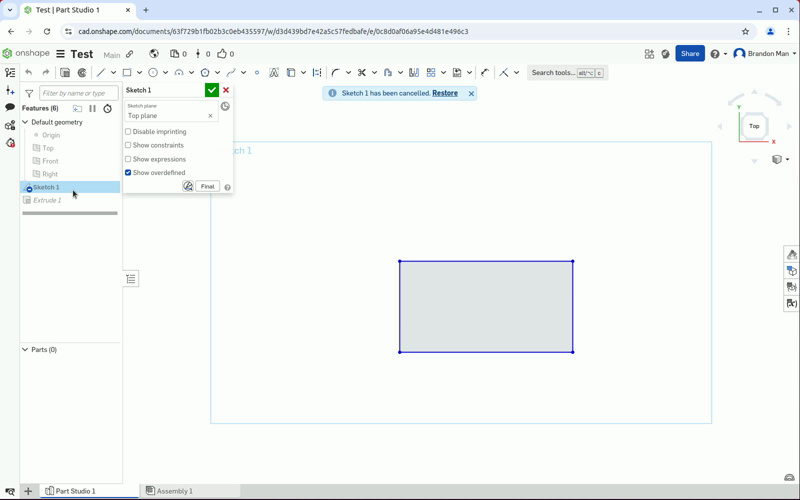
mouse_move(229, 92)
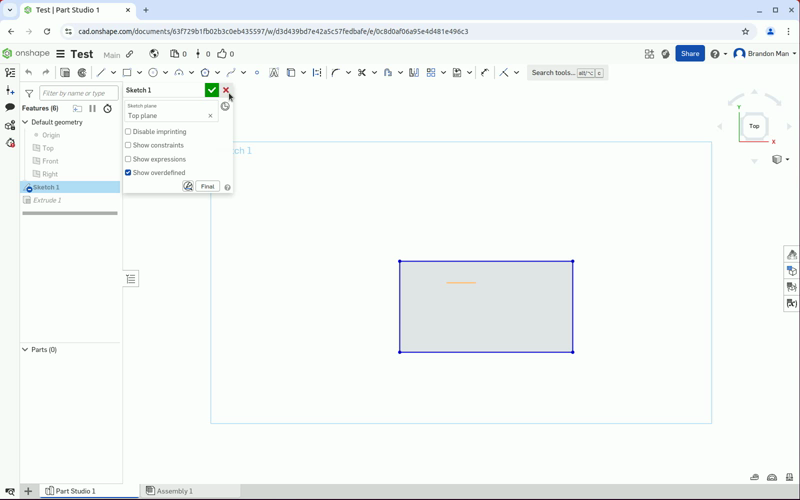
click(229, 92)
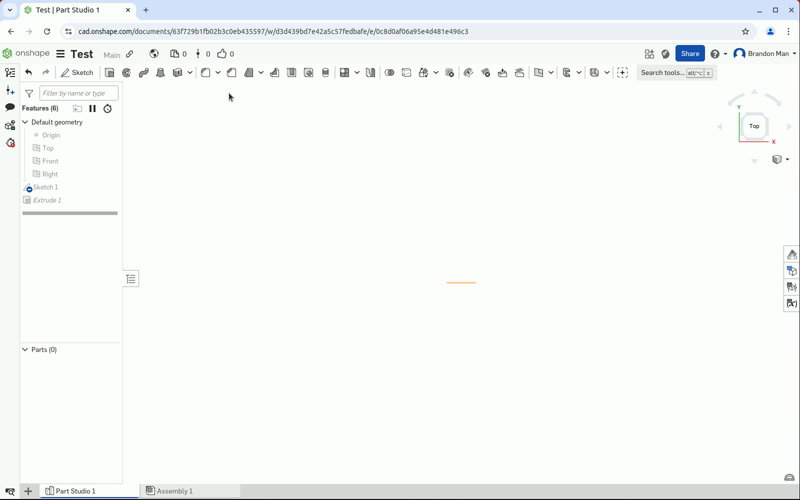
mouse_move(541, 75)
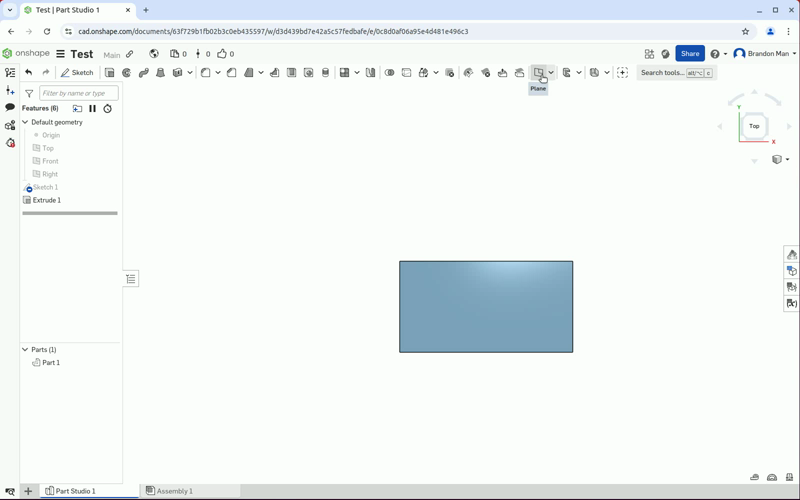
click(541, 75)
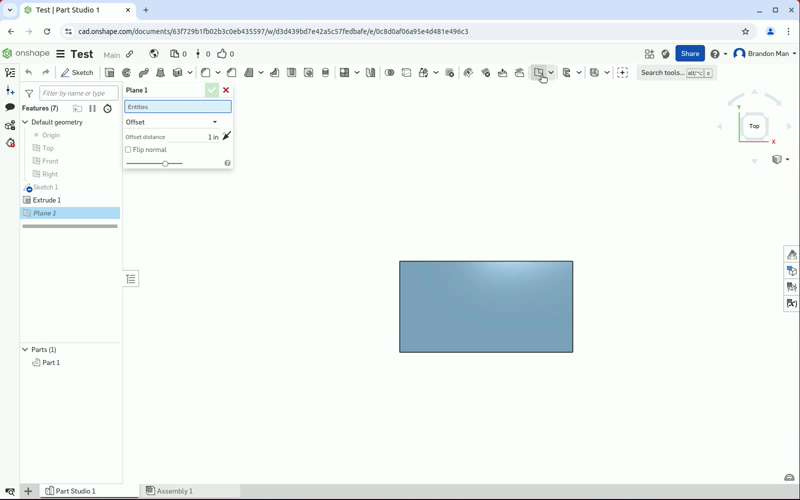
mouse_move(73, 150)
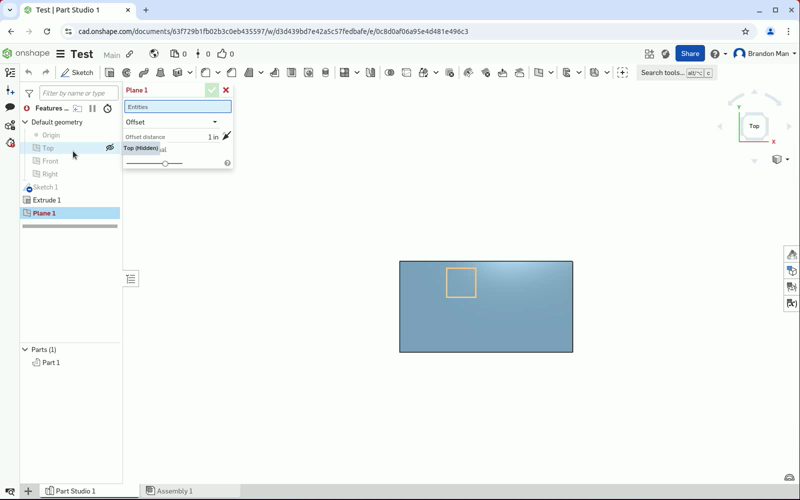
click(73, 150)
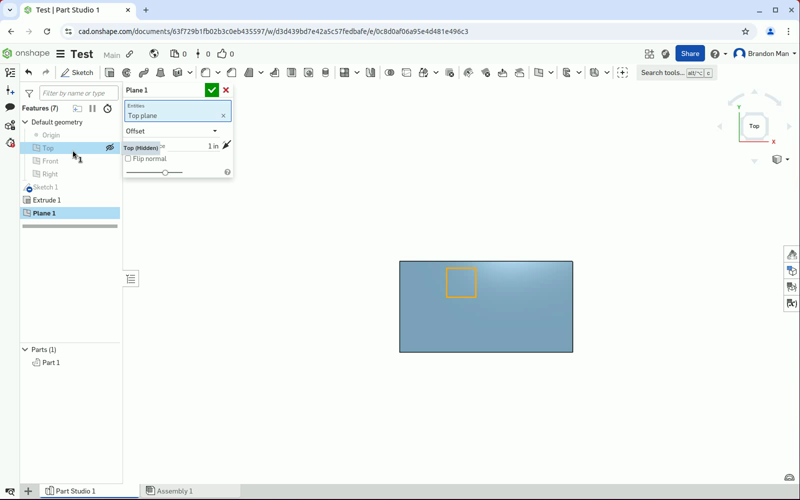
key(tab, 2)
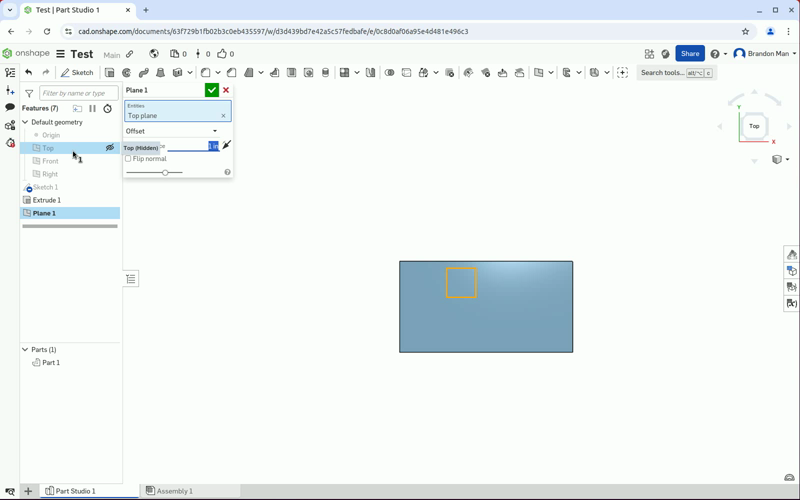
text(13.002)
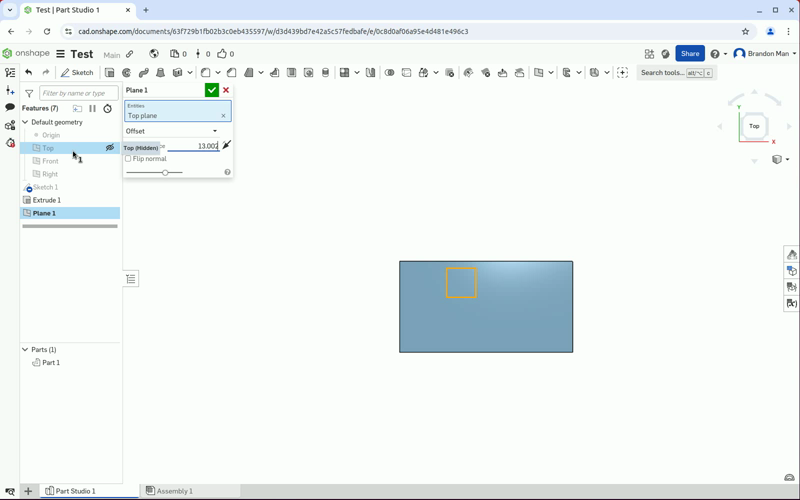
key(enter, 2)
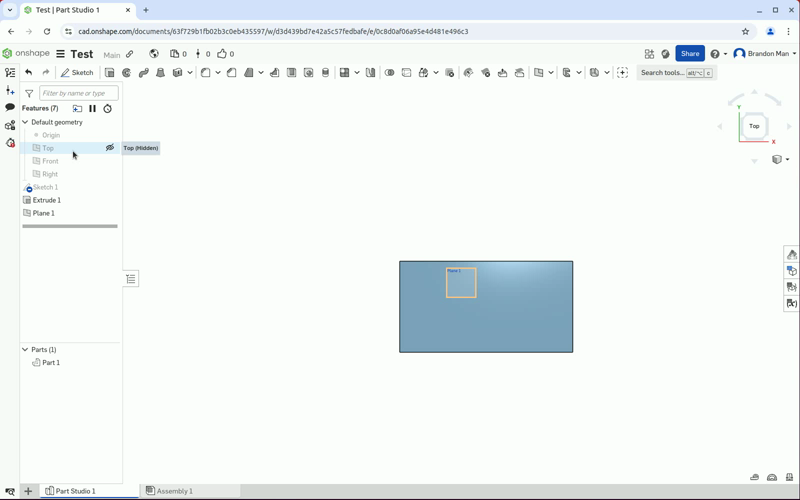
key(shift+s)
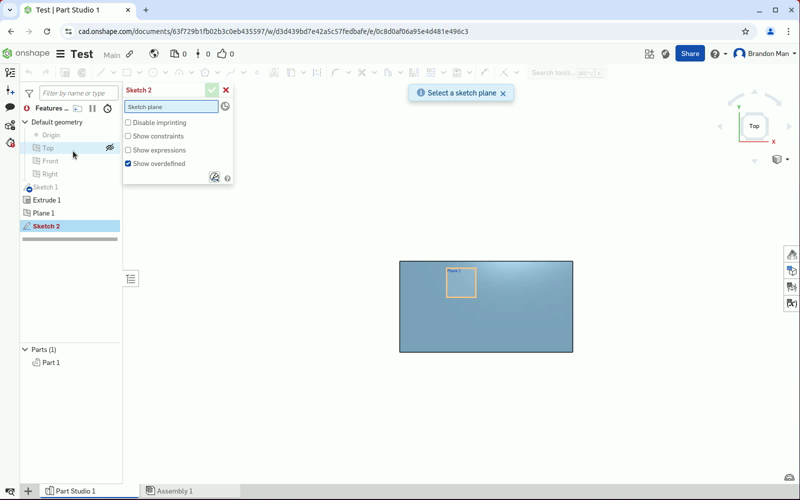
mouse_move(73, 215)
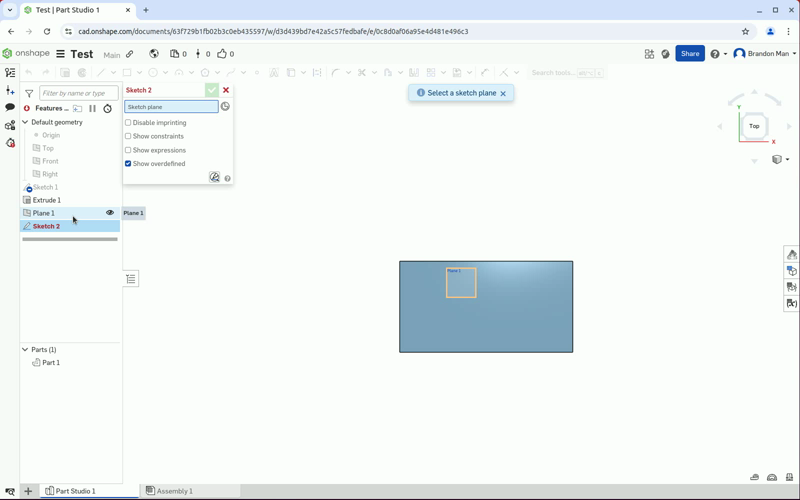
click(73, 215)
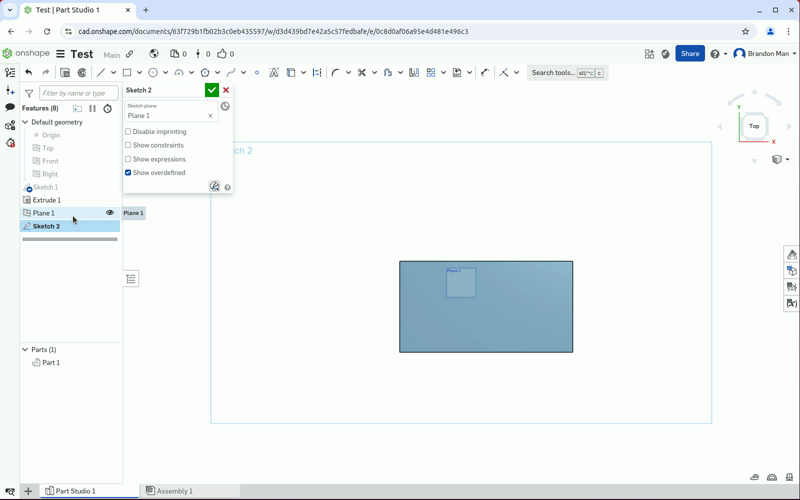
mouse_move(73, 352)
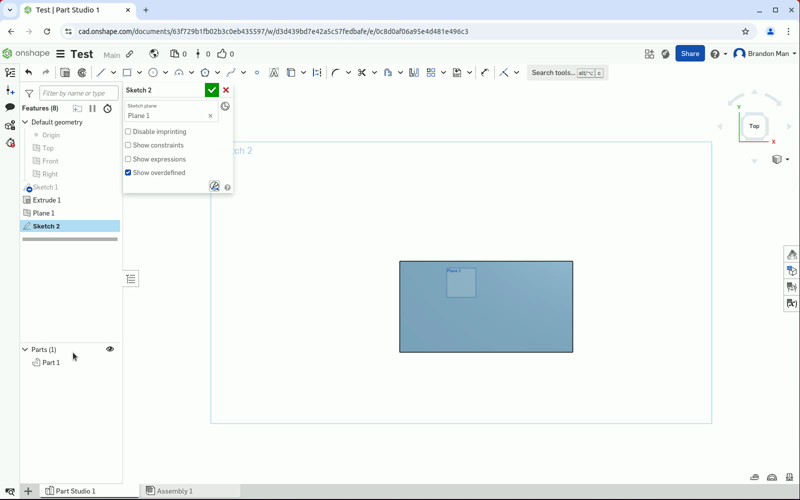
key(y)
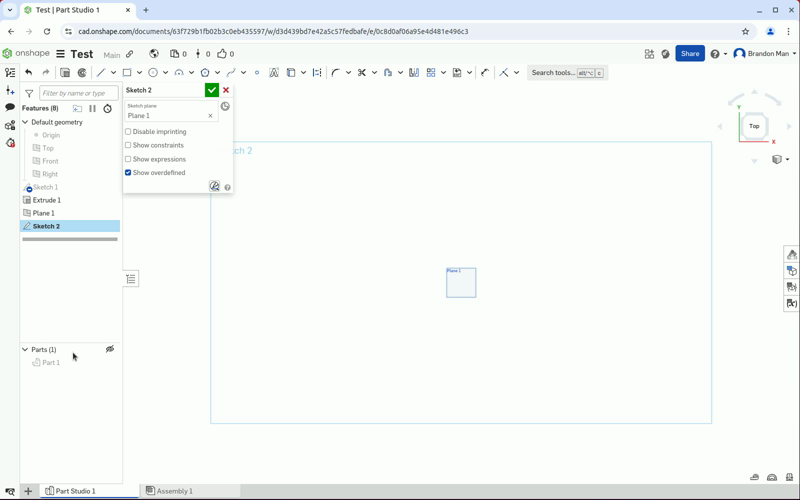
key(l)
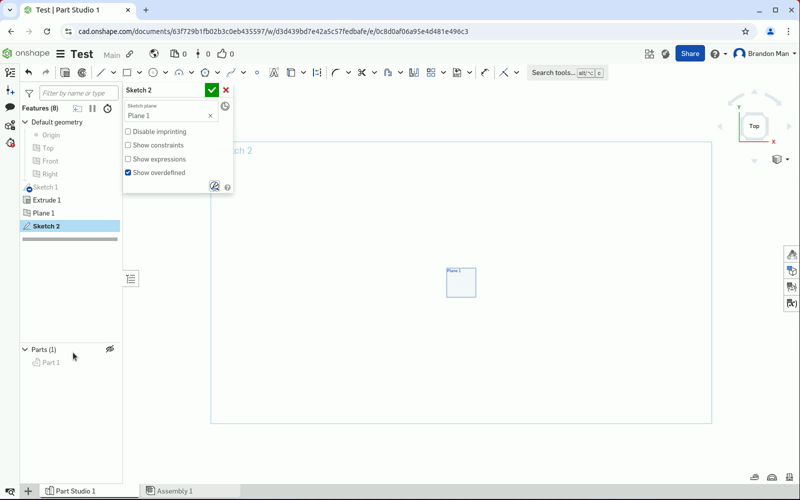
key_down(shift)
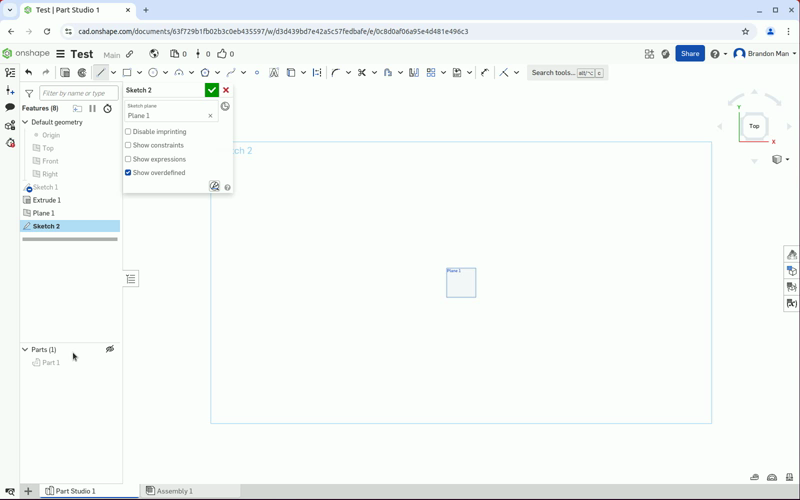
mouse_move(405, 340)
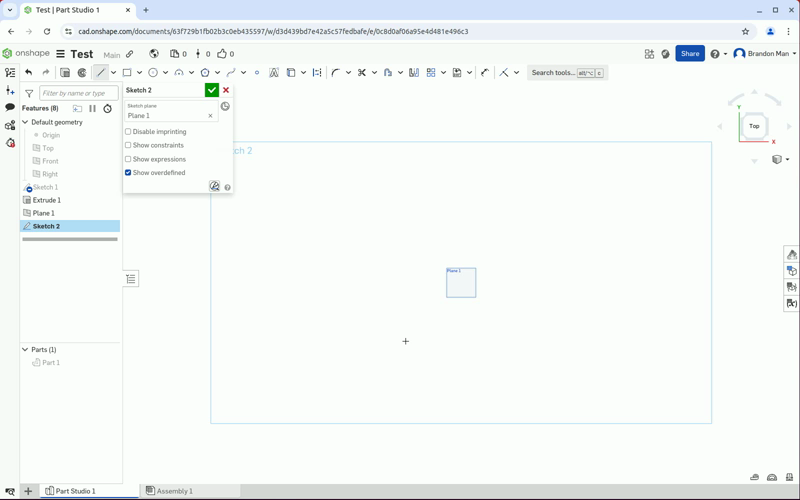
click(405, 340)
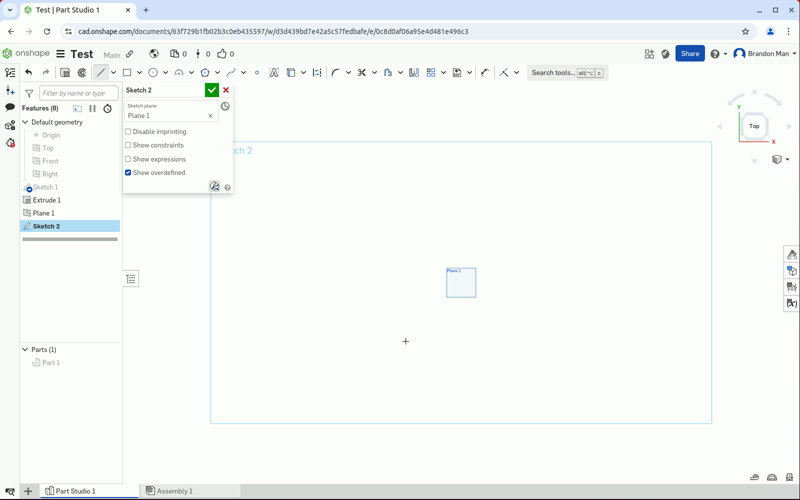
key_up(shift)
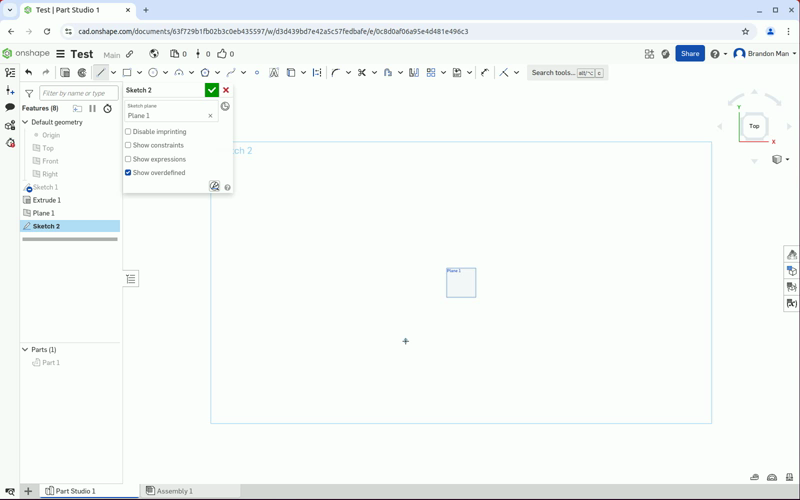
key_down(shift)
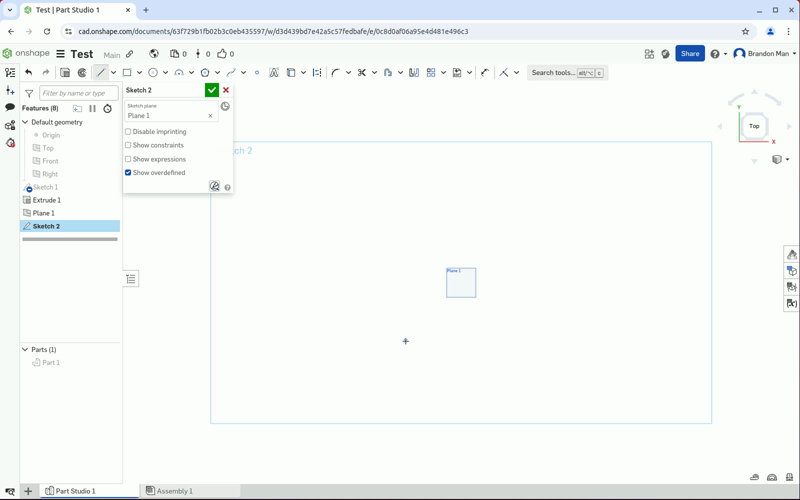
mouse_move(564, 340)
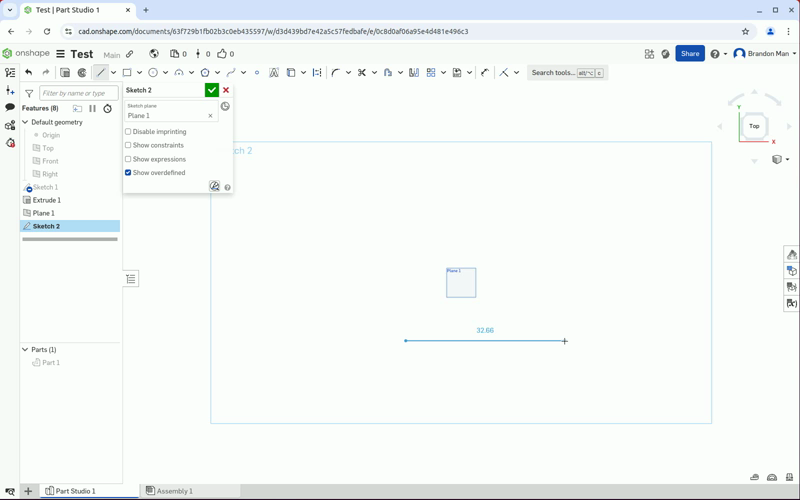
click(564, 340)
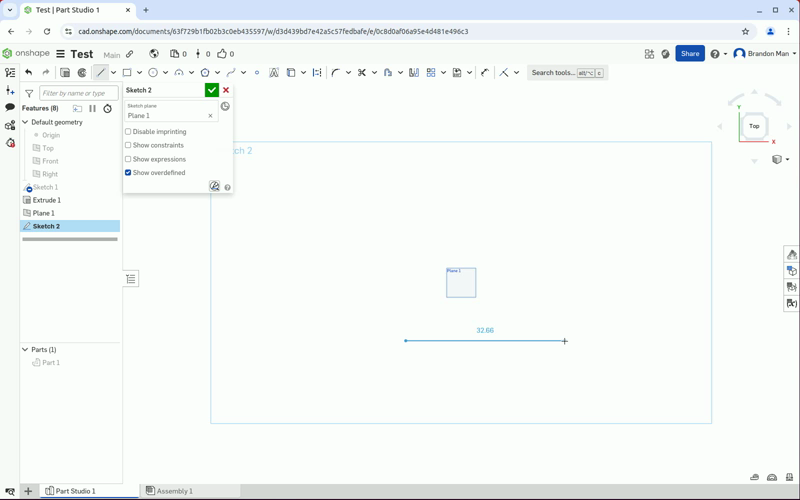
key_up(shift)
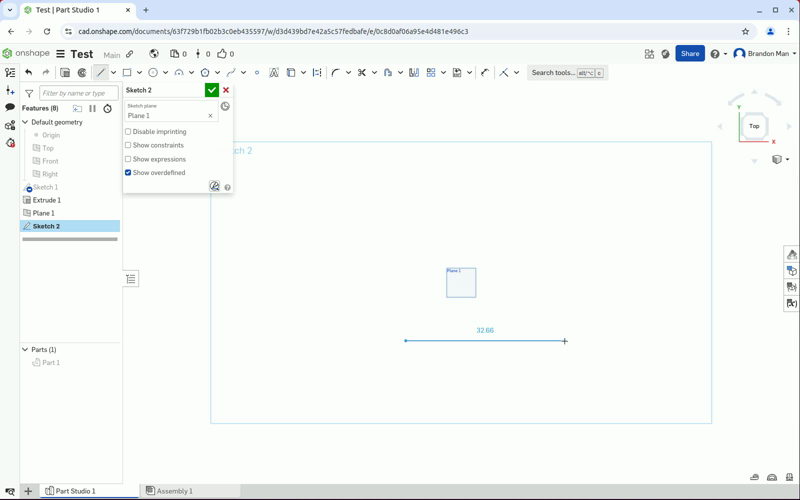
key_down(shift)
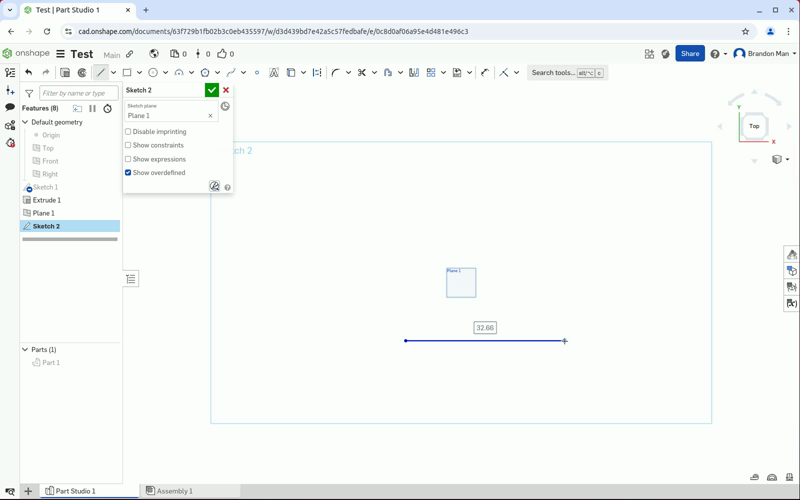
mouse_move(564, 270)
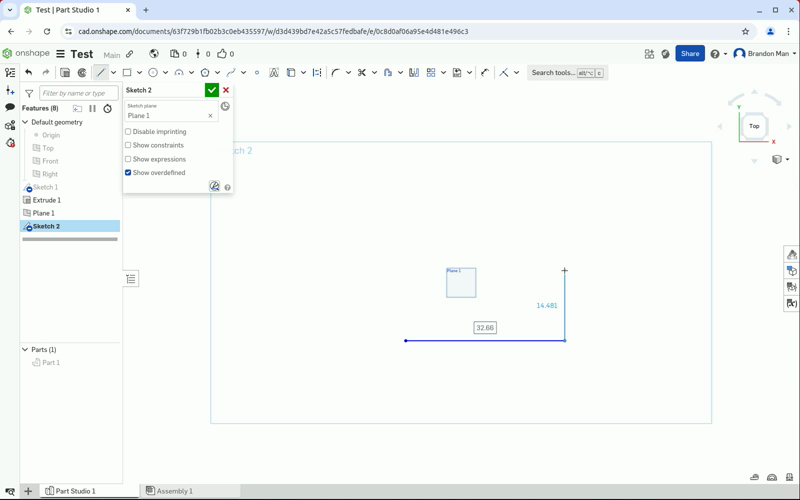
click(564, 270)
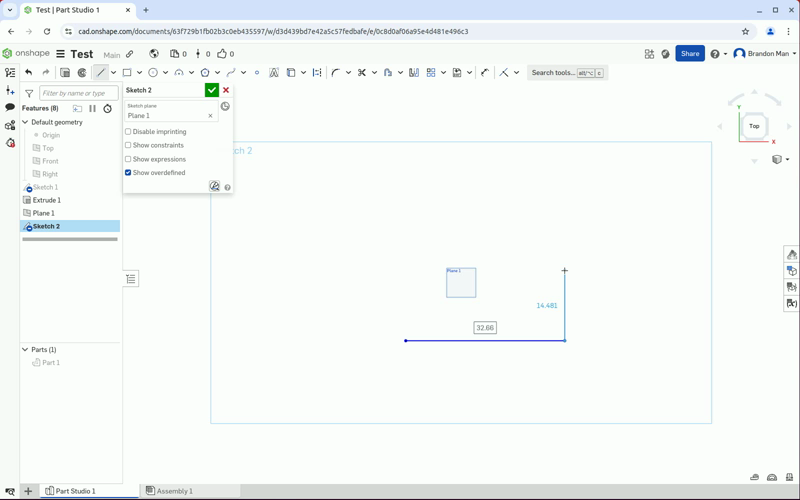
key_up(shift)
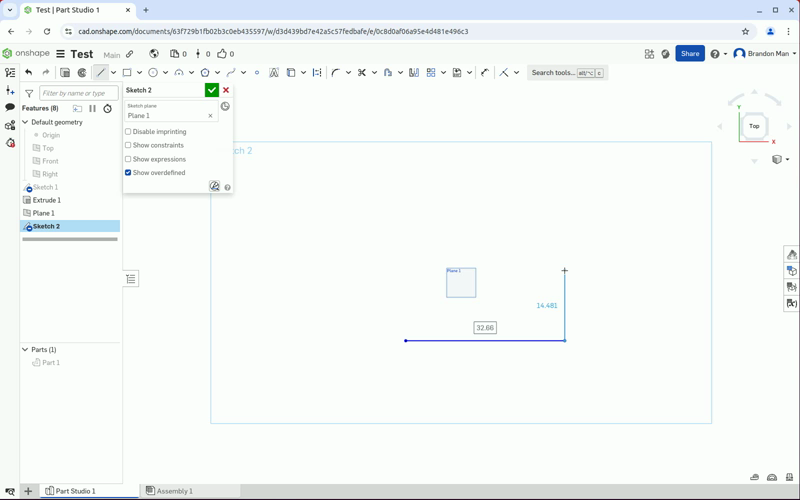
key_down(shift)
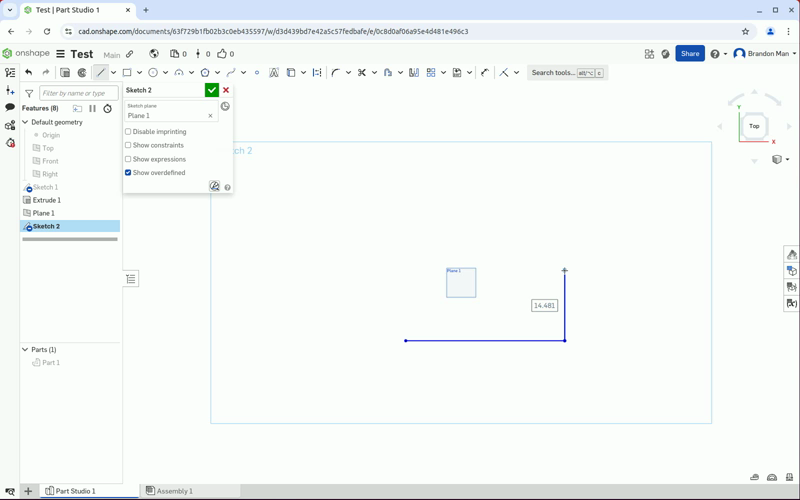
mouse_move(405, 270)
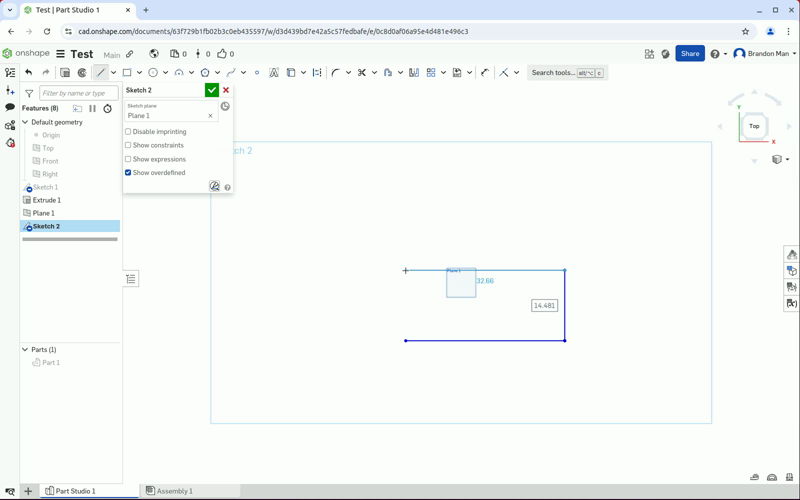
click(405, 270)
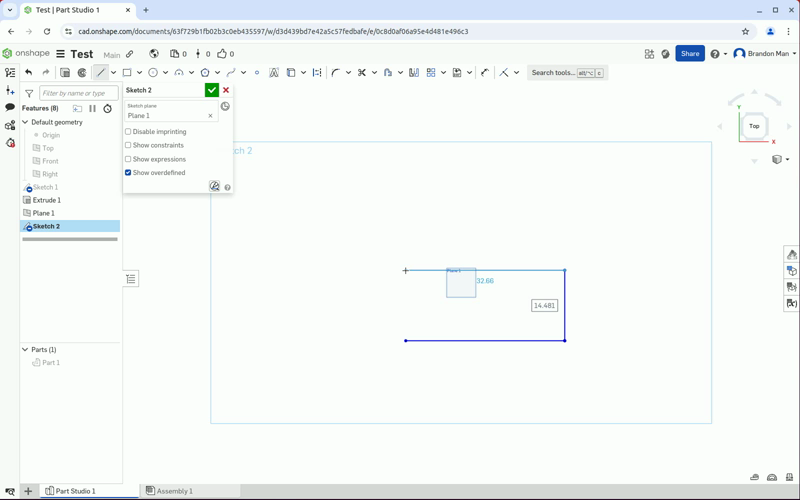
key_up(shift)
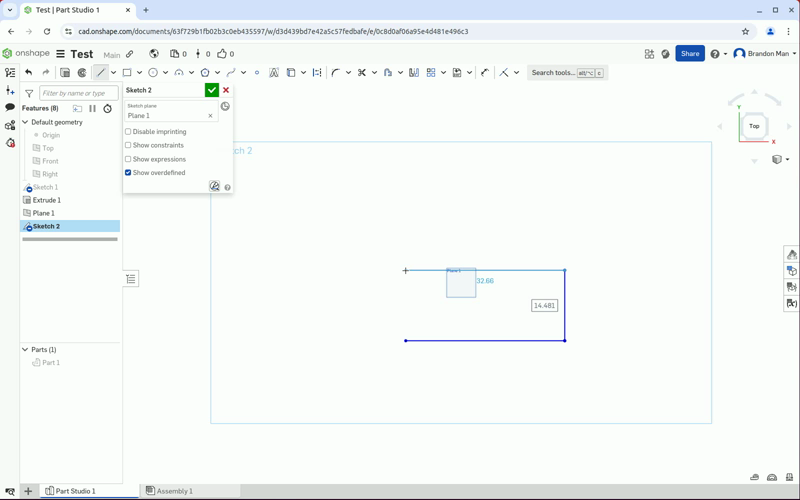
key_down(shift)
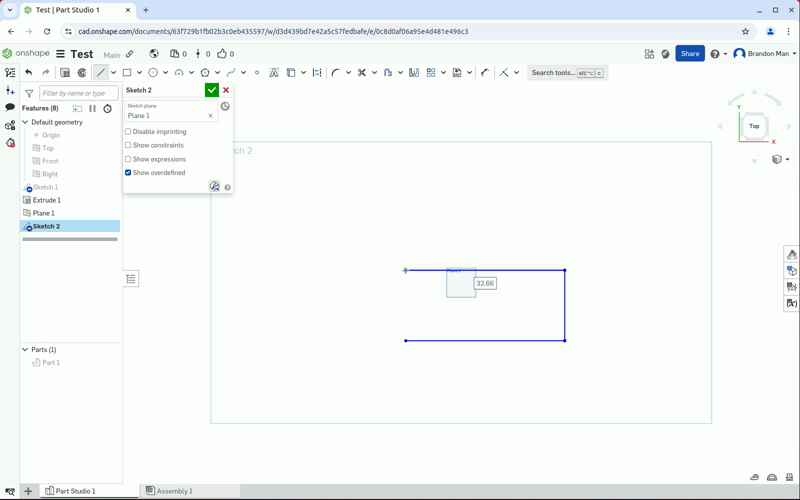
mouse_move(405, 340)
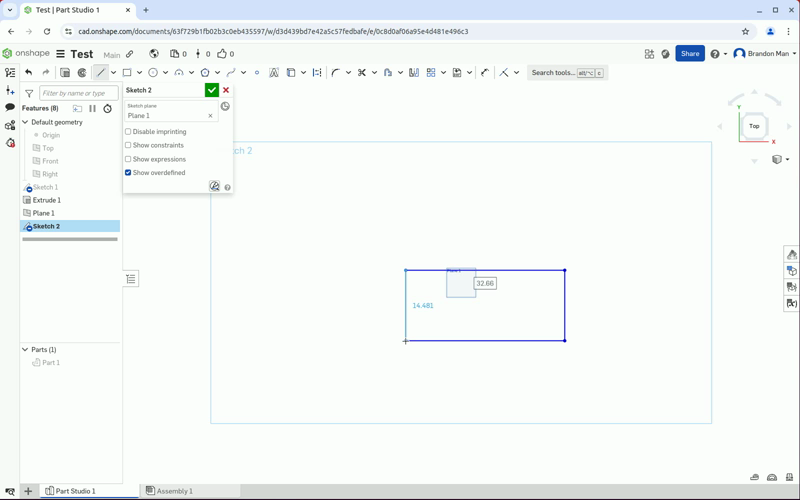
key_up(shift)
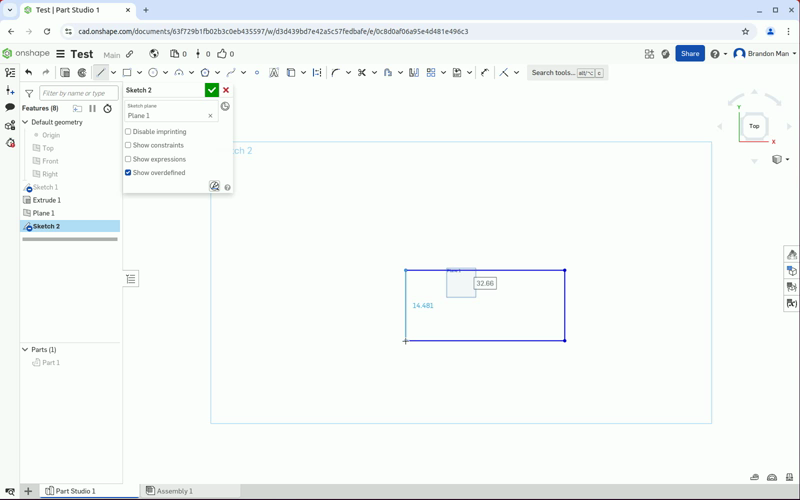
click(405, 340)
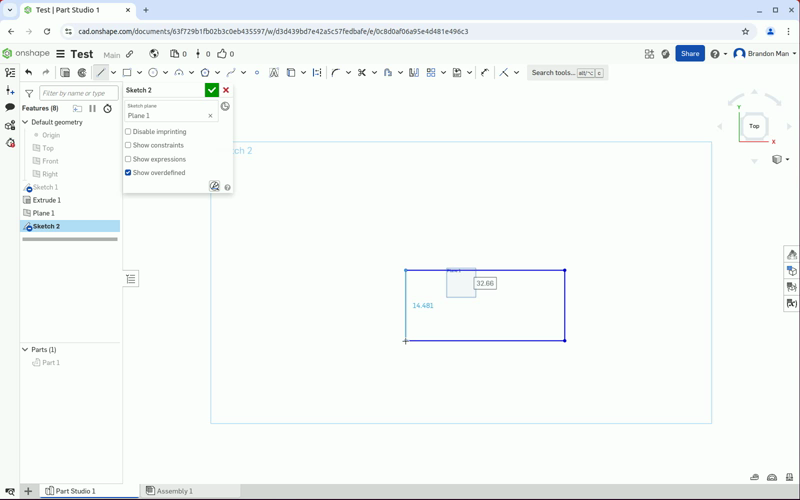
key(esc)
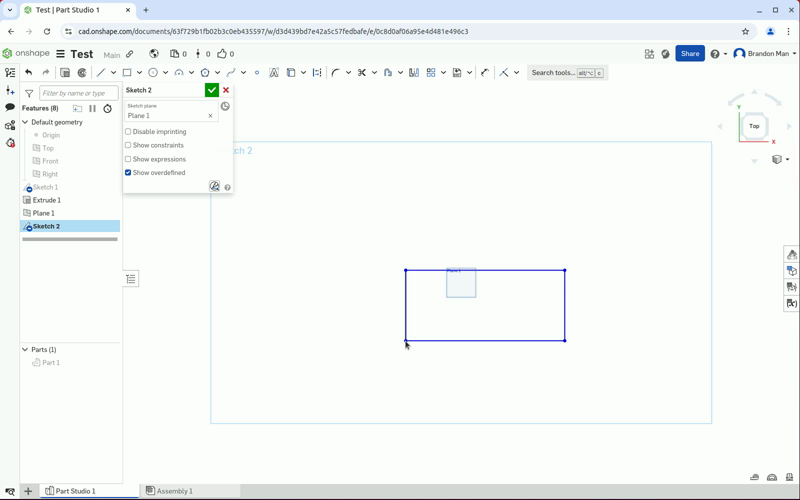
mouse_move(549, 279)
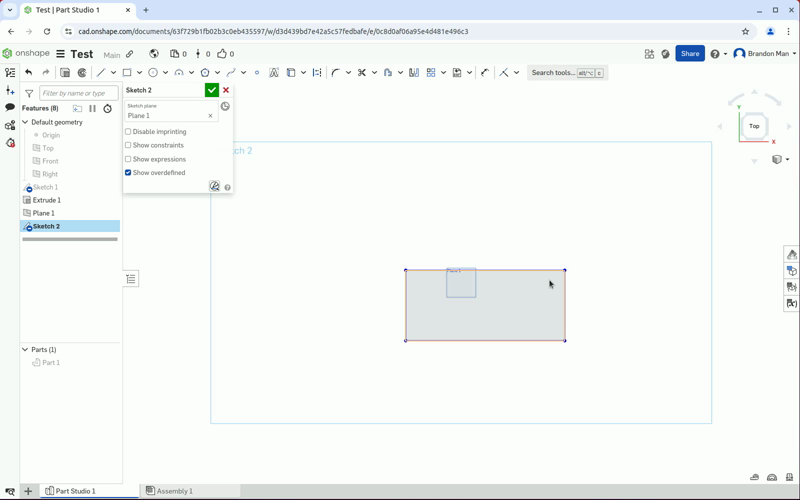
click(549, 279)
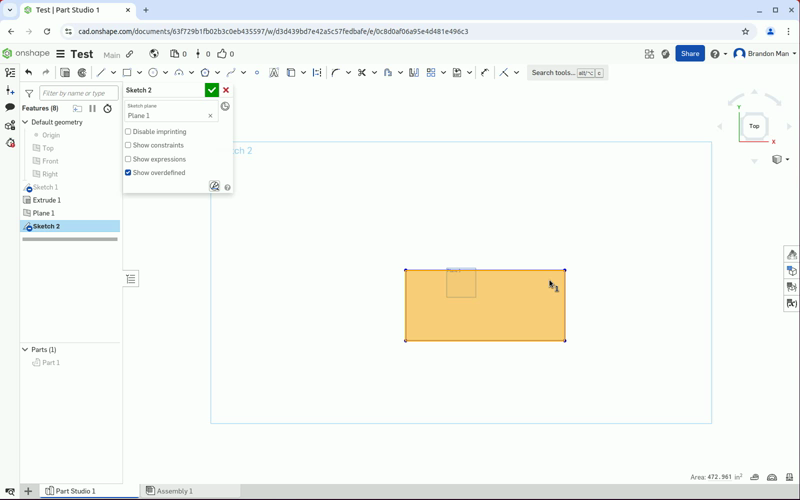
mouse_move(73, 352)
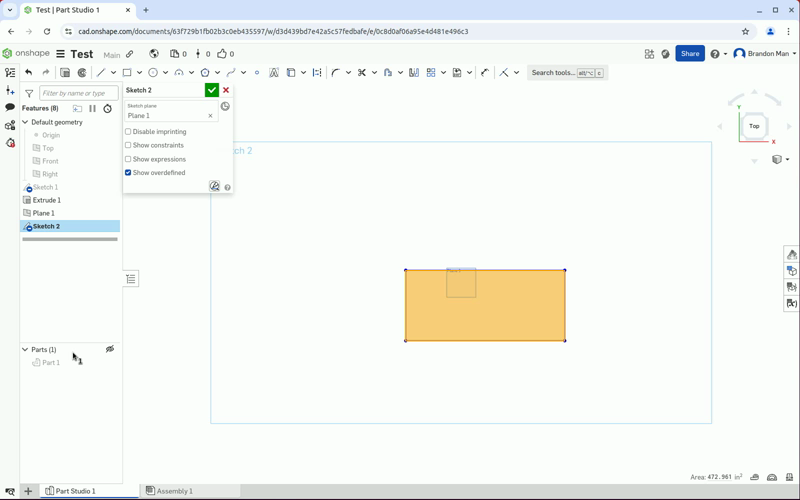
key(shift+y)
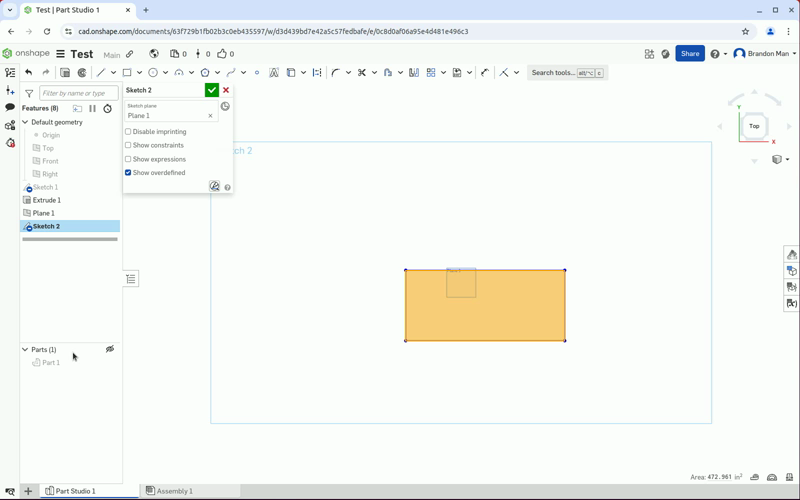
key(shift+e)
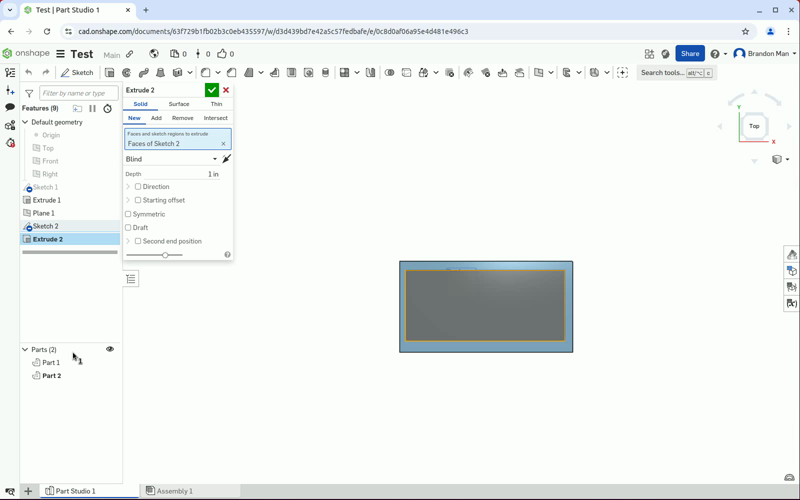
mouse_move(143, 106)
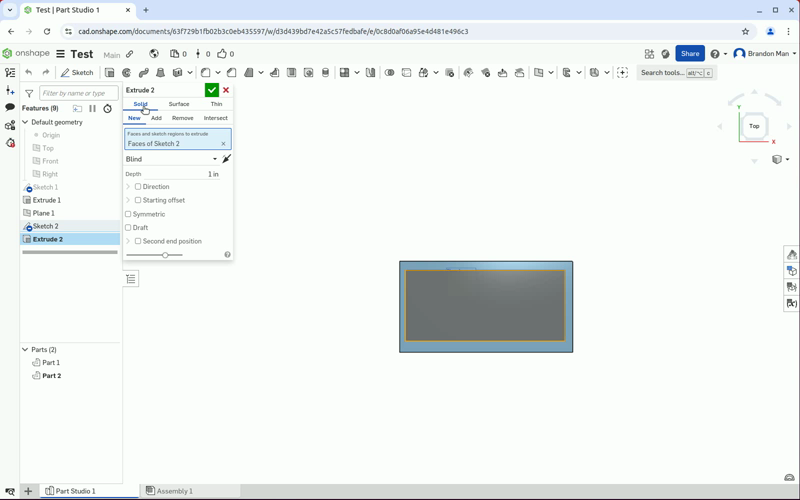
click(143, 106)
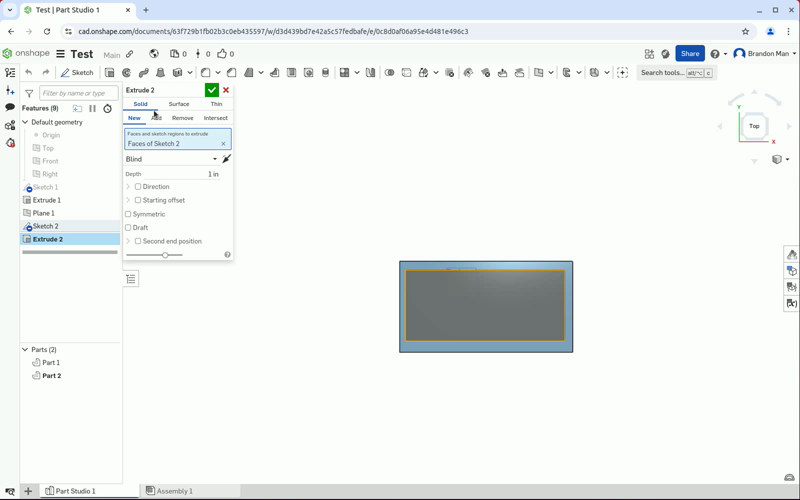
mouse_move(186, 120)
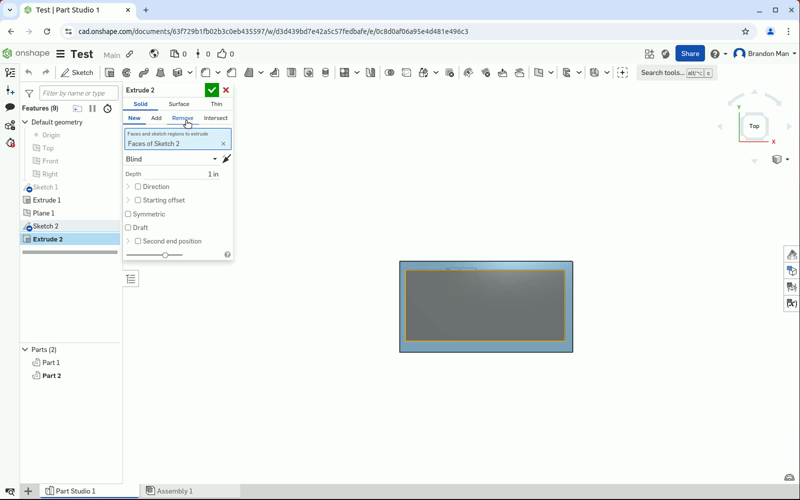
click(186, 120)
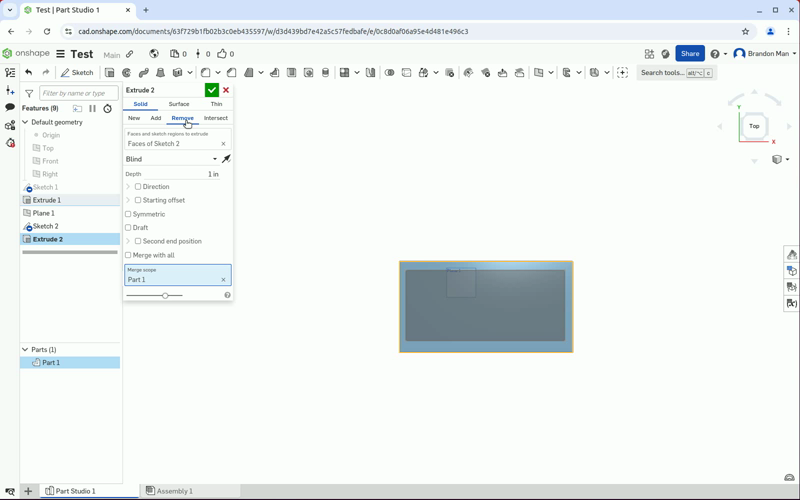
key(tab, 4)
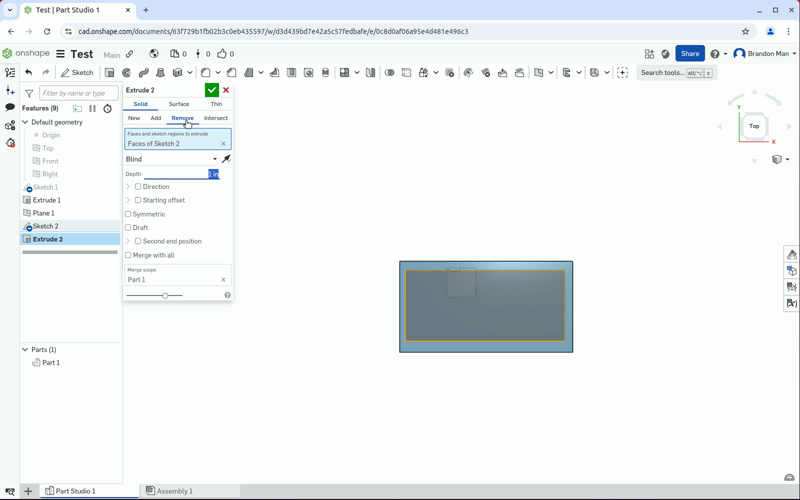
text(12.517)
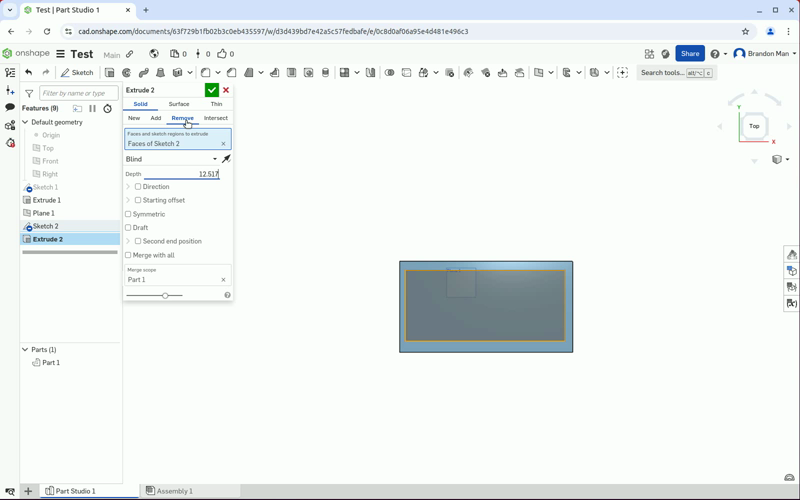
key(tab, 6)
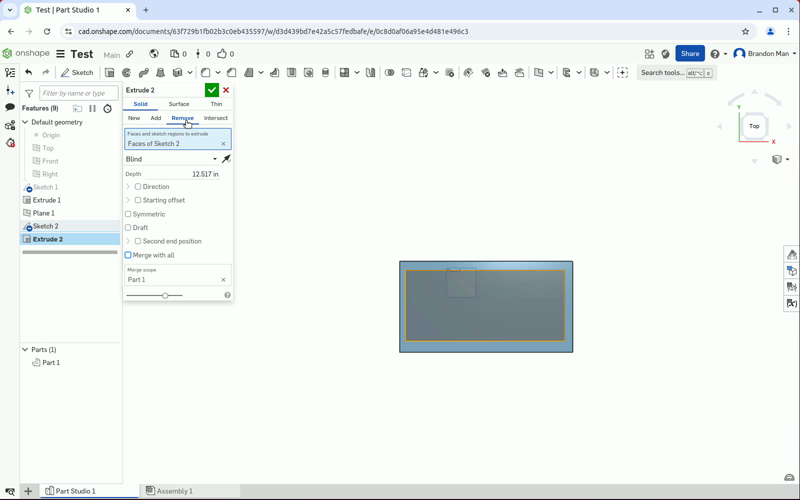
key(space)
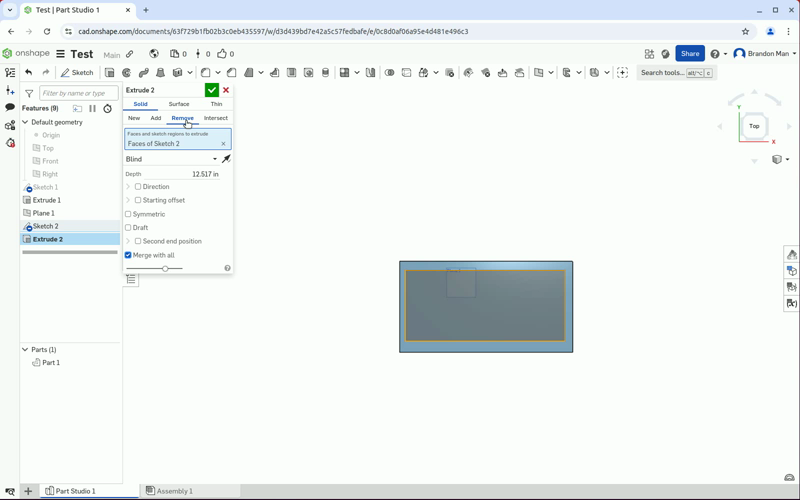
key(enter)
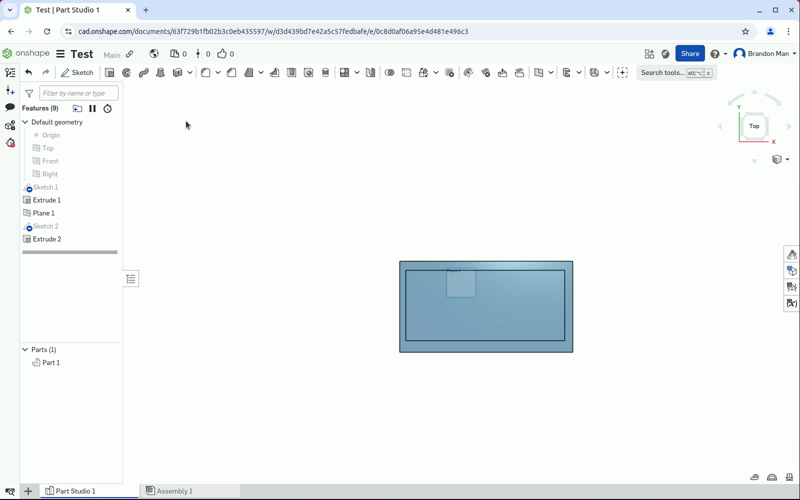
key(shift+h)
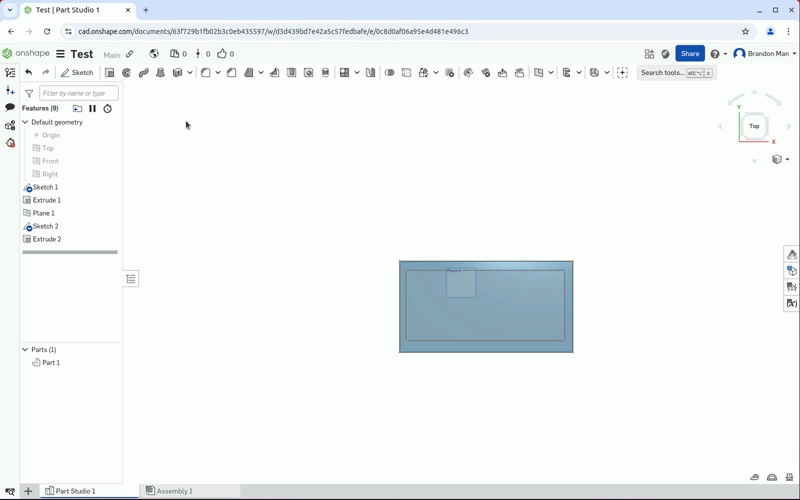
key(shift+h)
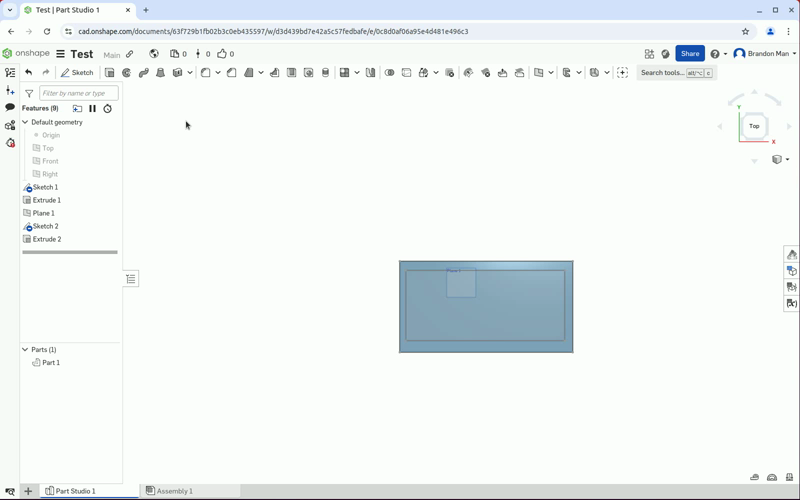
key(shift+7)
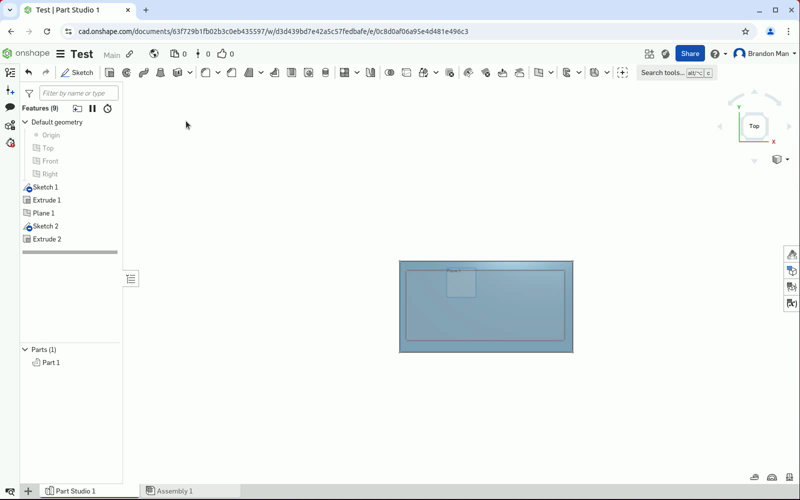
key(up, 3)
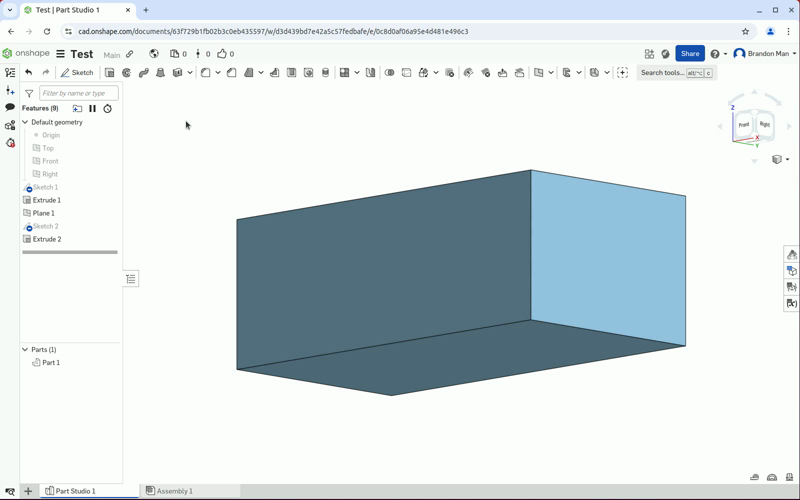
key(left, 3)
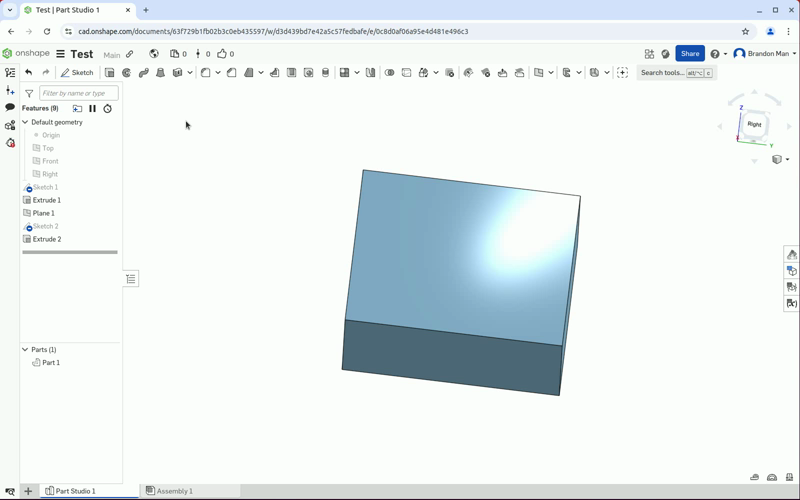
key(right, 3)
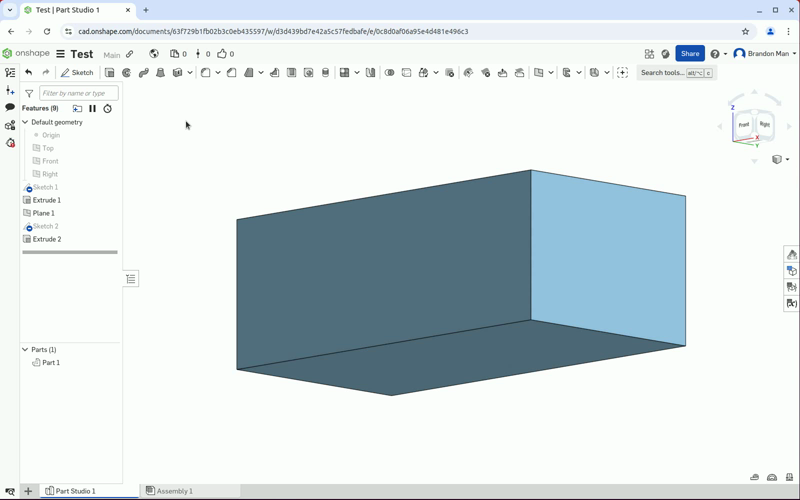
key(down, 3)
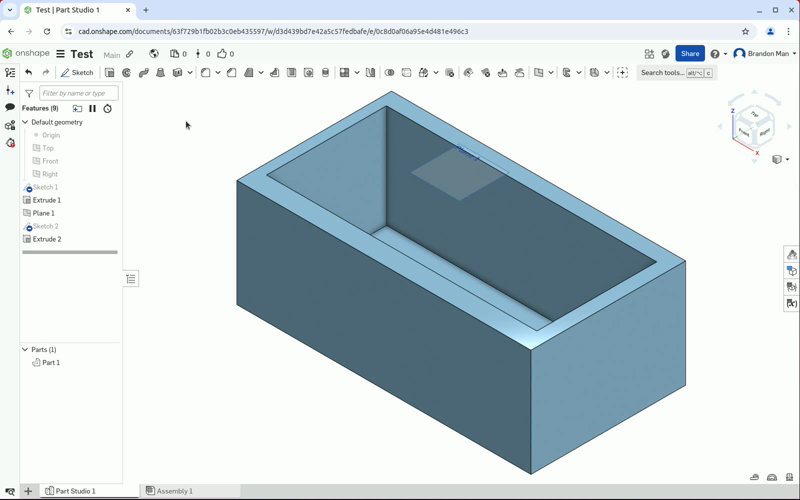
mouse_move(73, 189)
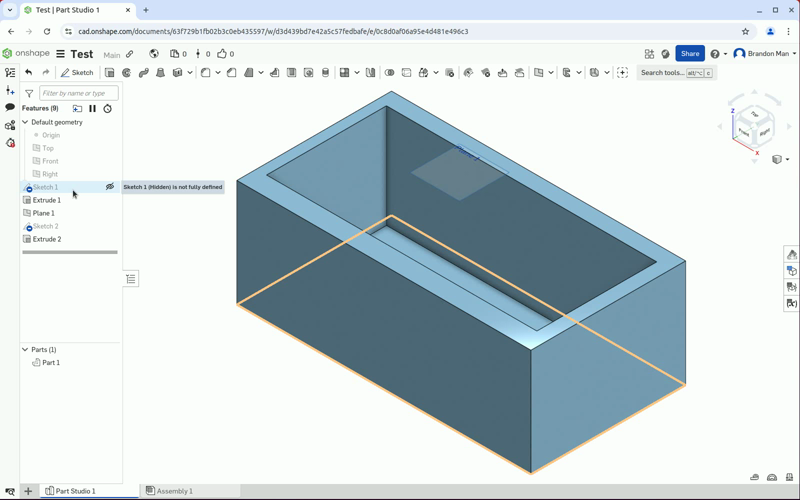
click(73, 189)